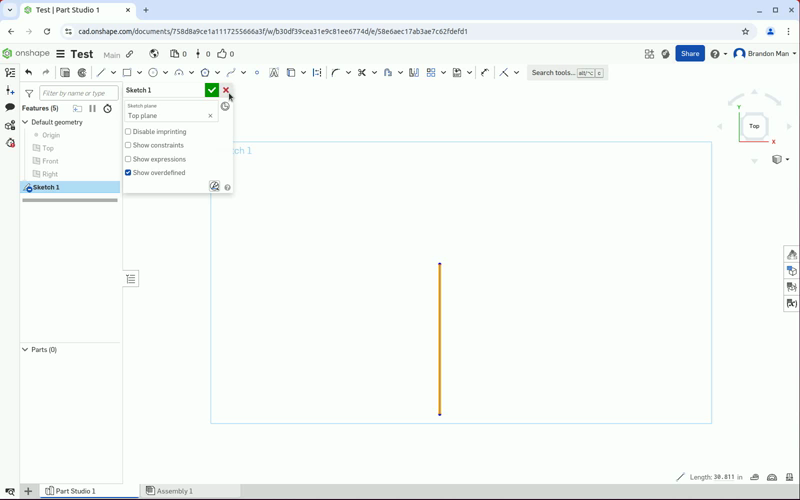
key(shift+h)
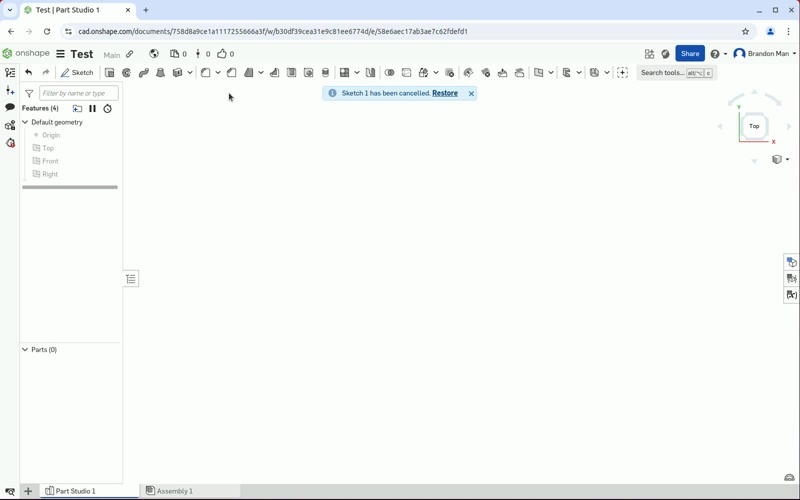
mouse_move(73, 352)
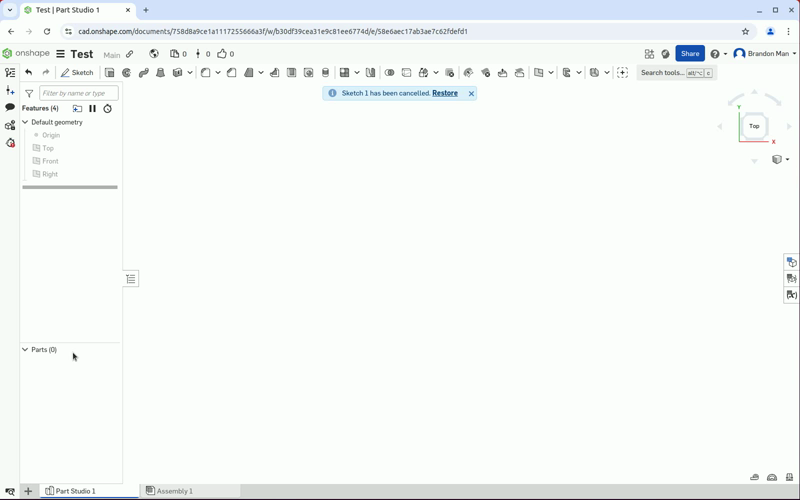
key(y)
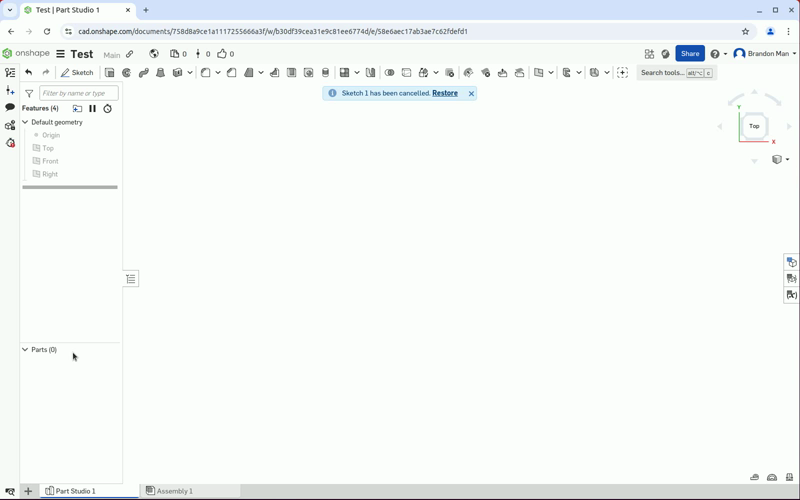
key(shift+p)
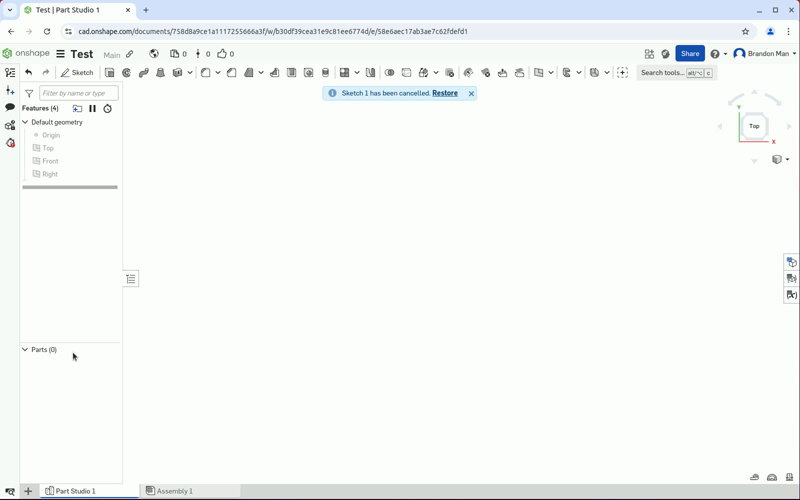
key(space)
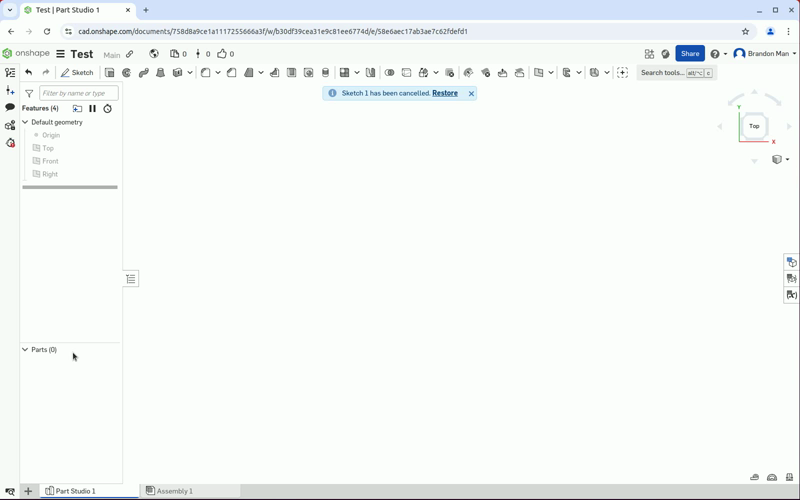
key_down(shift)
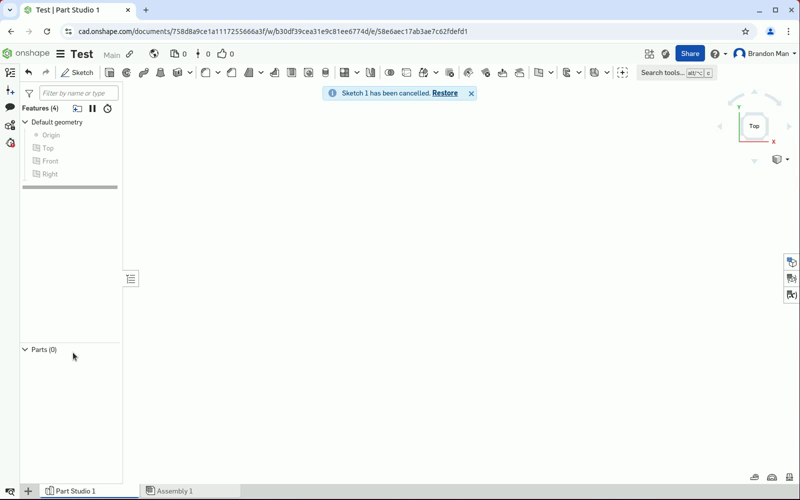
key(up)
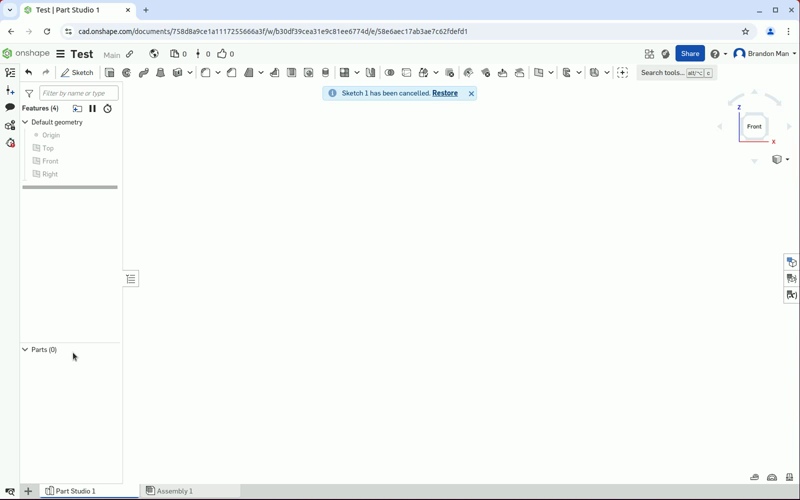
key_up(shift)
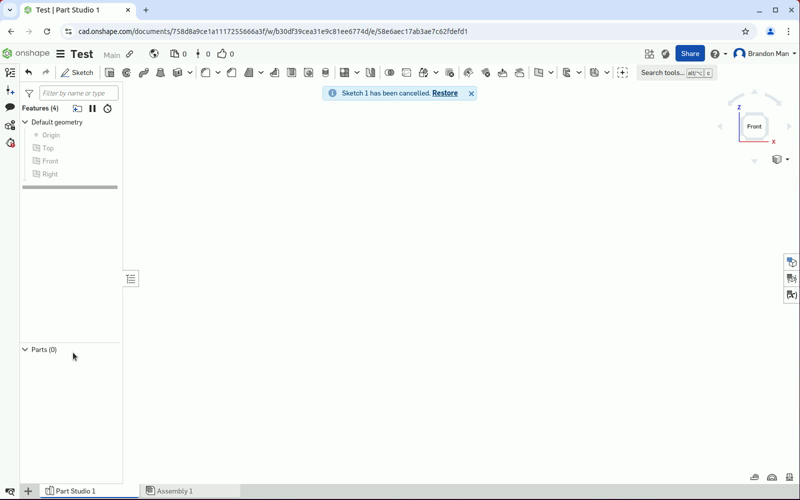
mouse_move(73, 352)
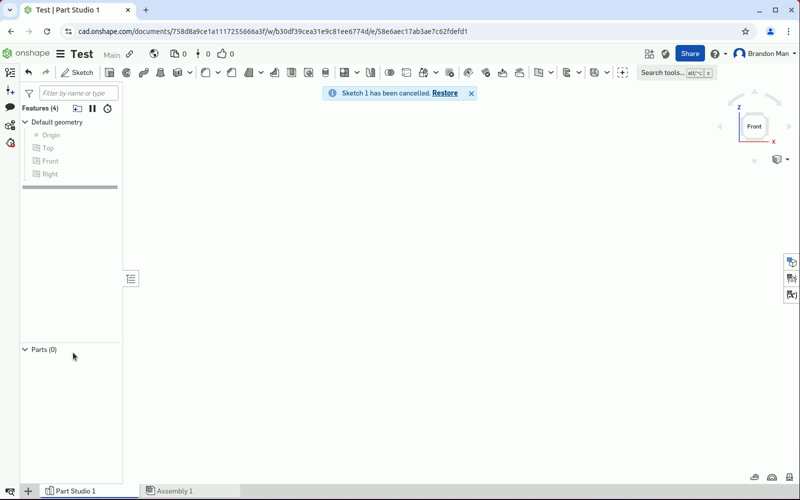
key(shift+y)
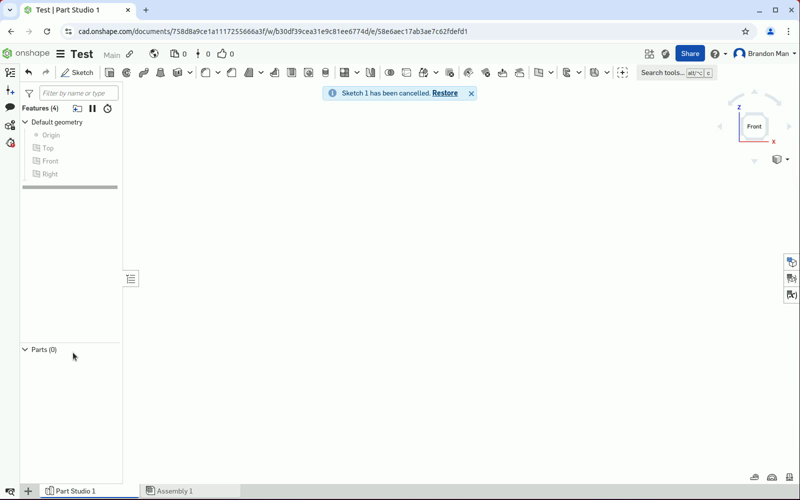
key(shift+s)
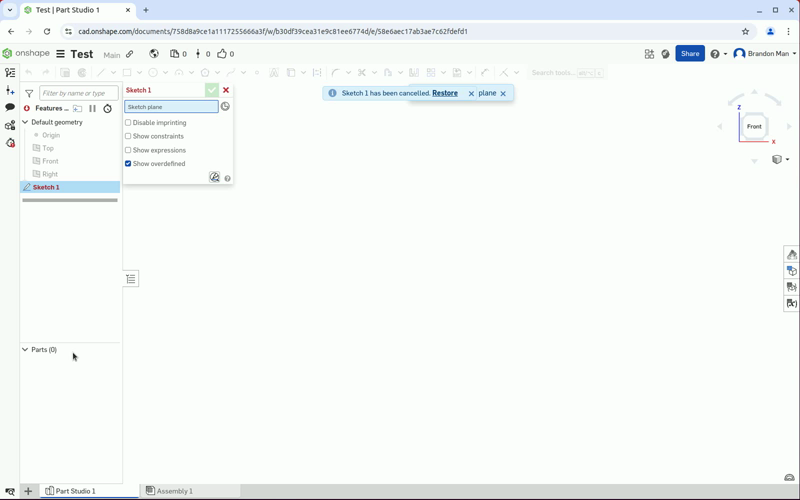
mouse_move(73, 163)
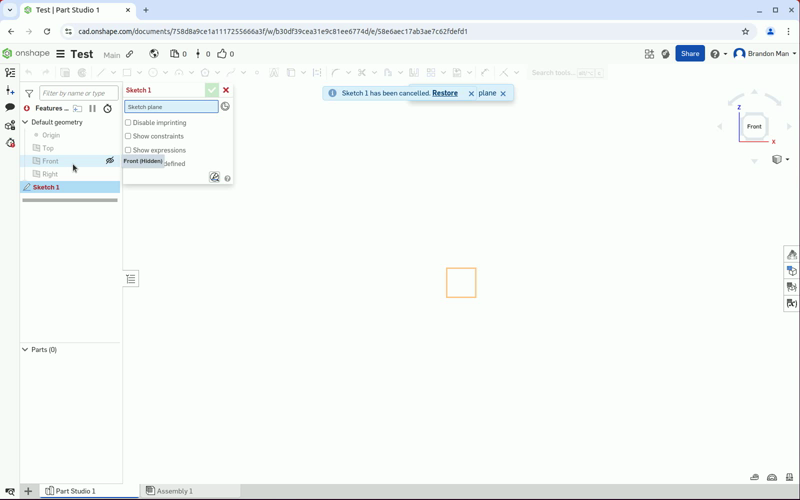
click(73, 163)
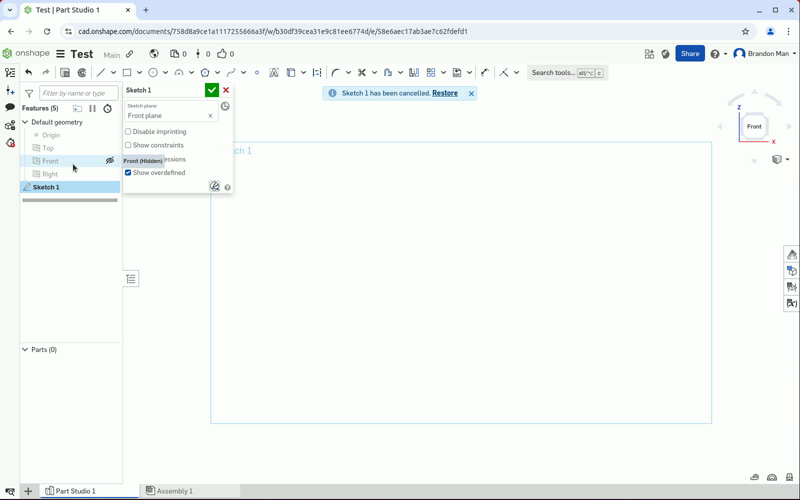
mouse_move(73, 352)
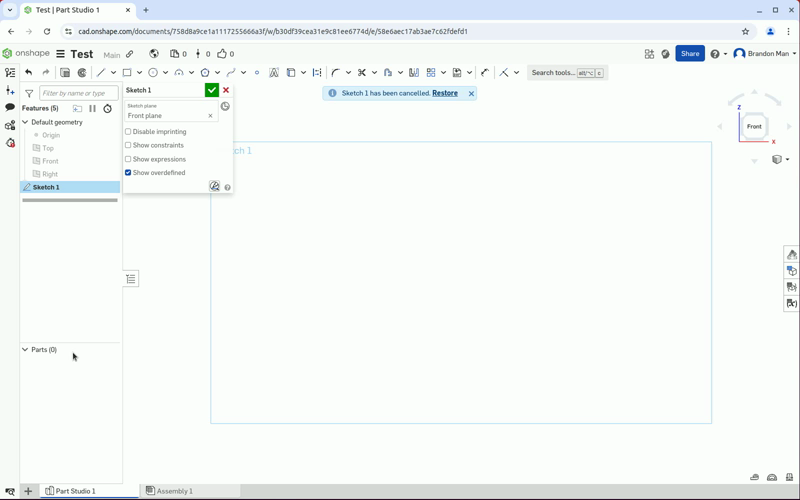
key(y)
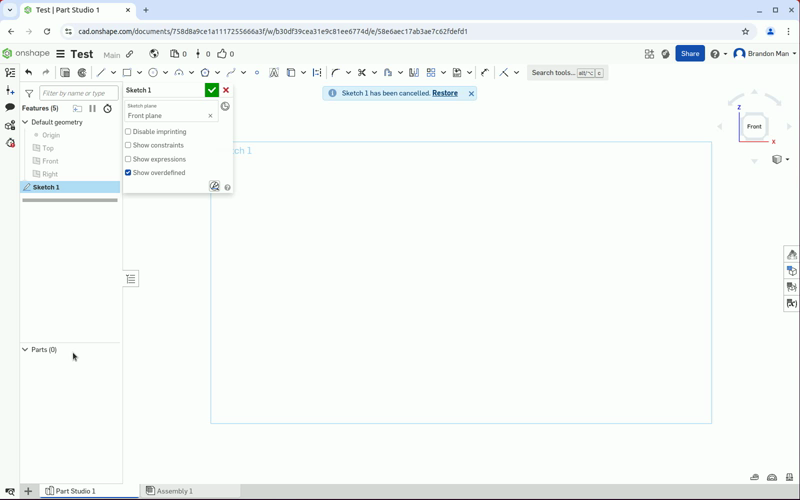
key(l)
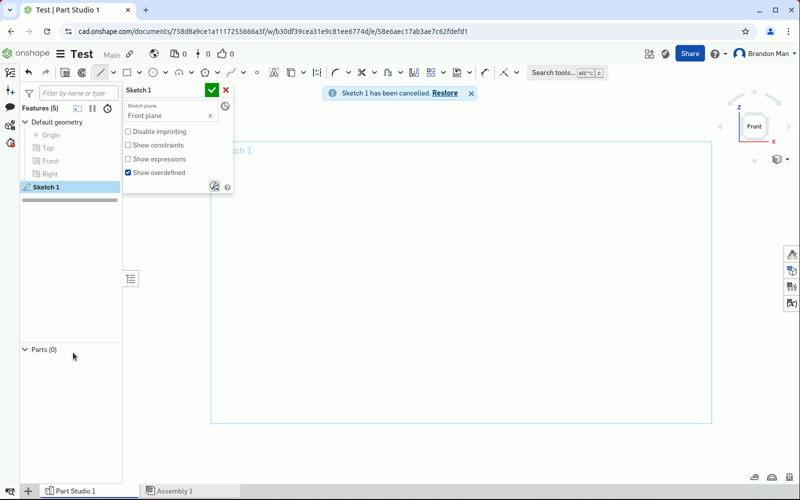
key_down(shift)
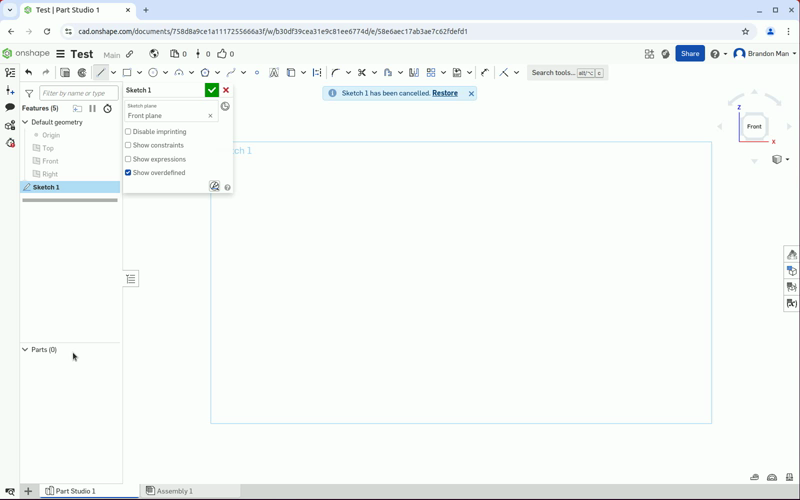
mouse_move(548, 282)
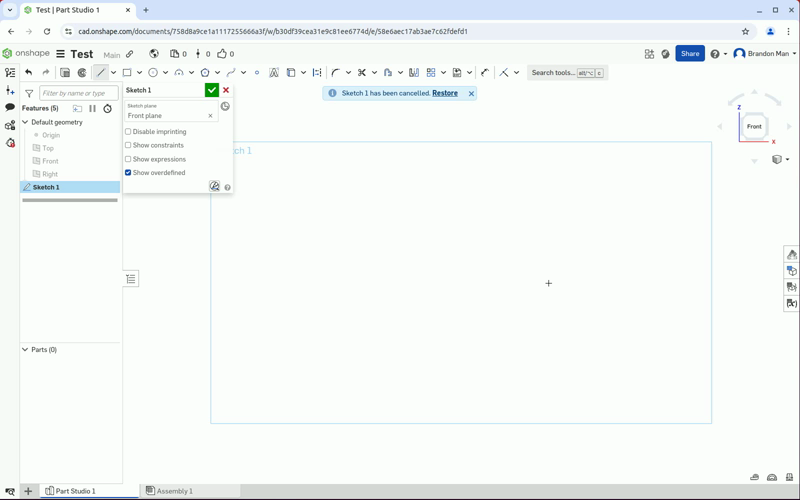
click(548, 282)
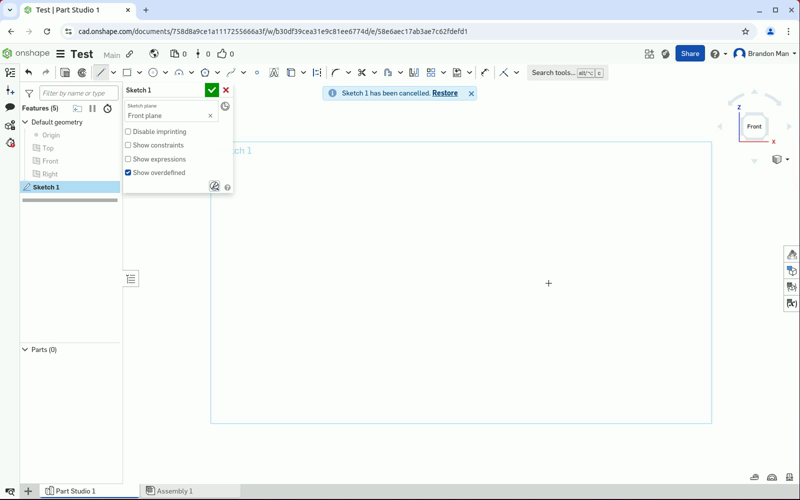
key_up(shift)
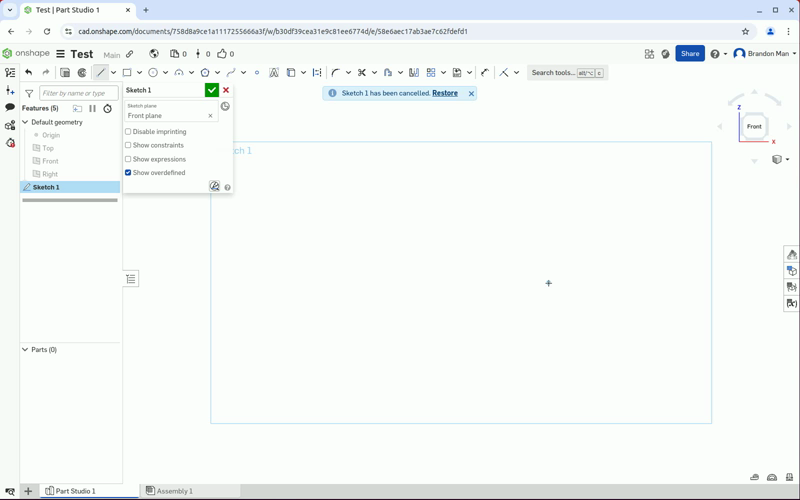
key_down(shift)
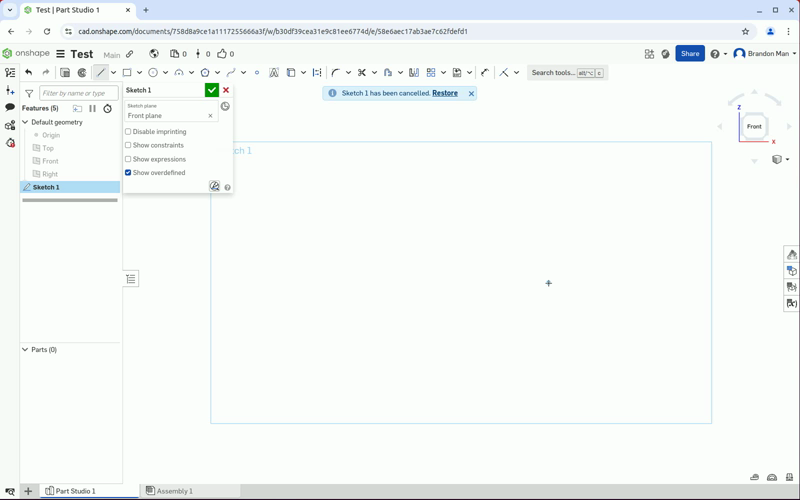
mouse_move(578, 282)
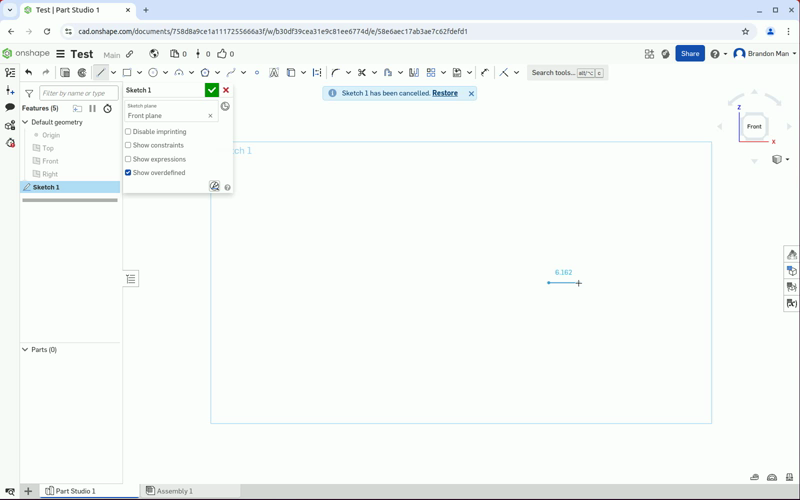
mouse_move(573, 246)
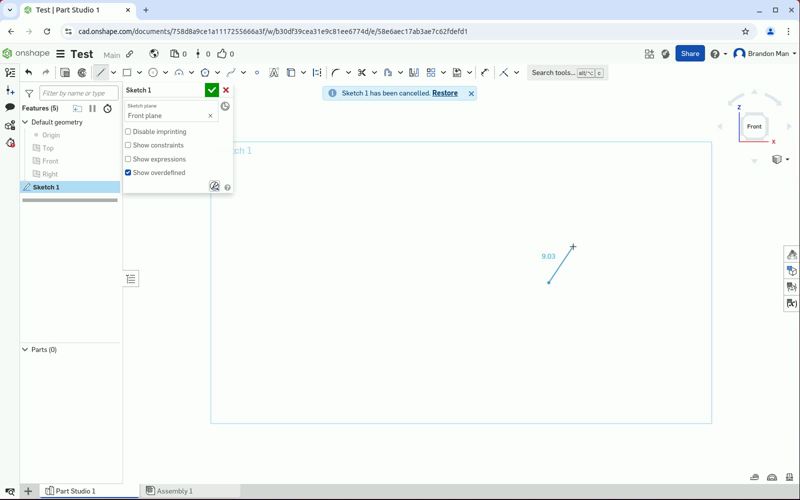
click(573, 246)
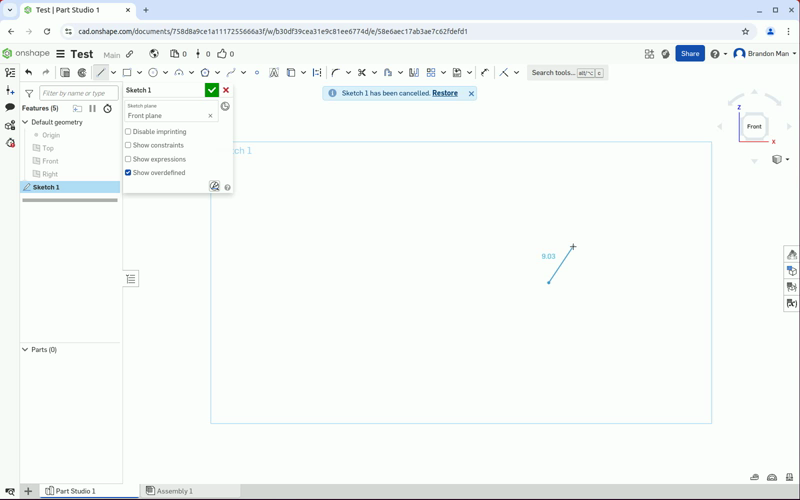
key_up(shift)
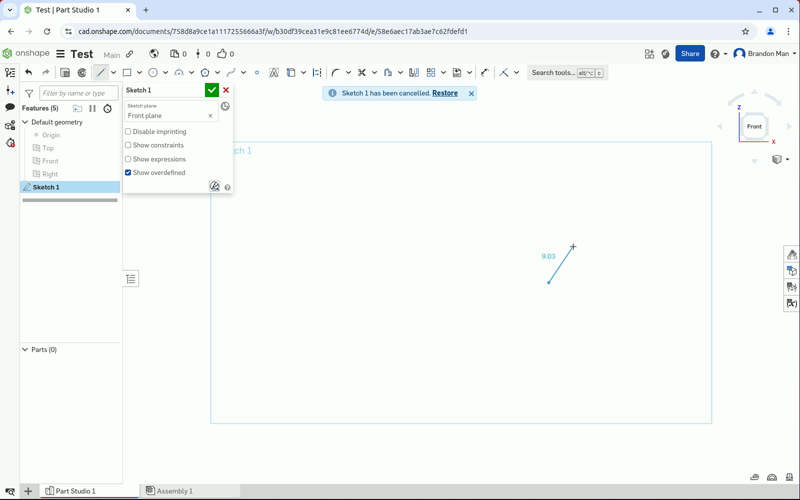
key_down(shift)
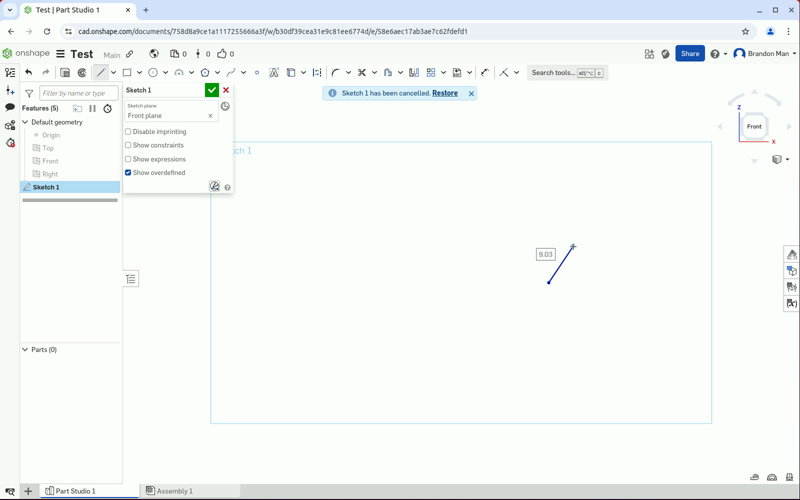
mouse_move(589, 246)
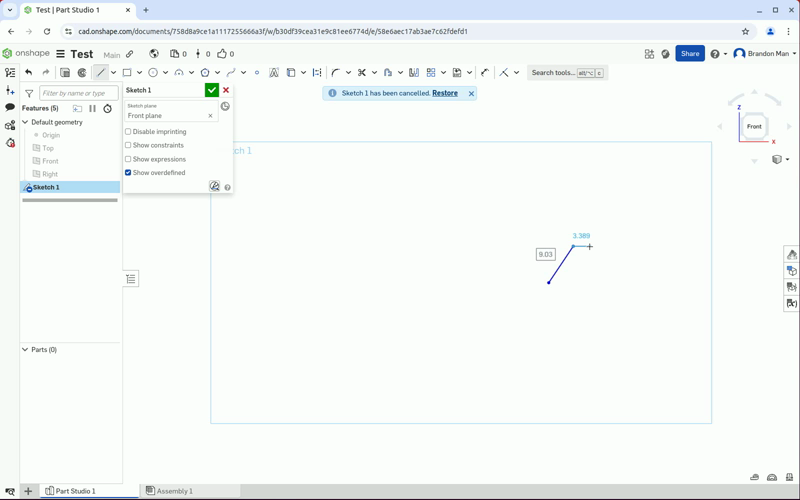
mouse_move(548, 243)
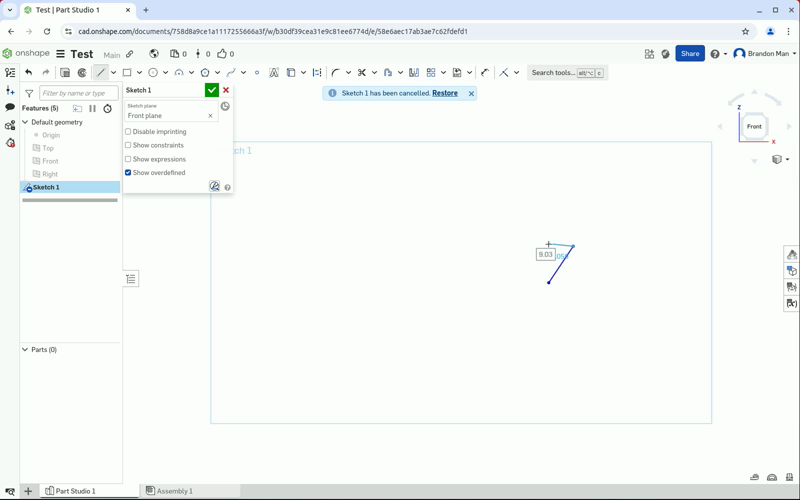
click(548, 243)
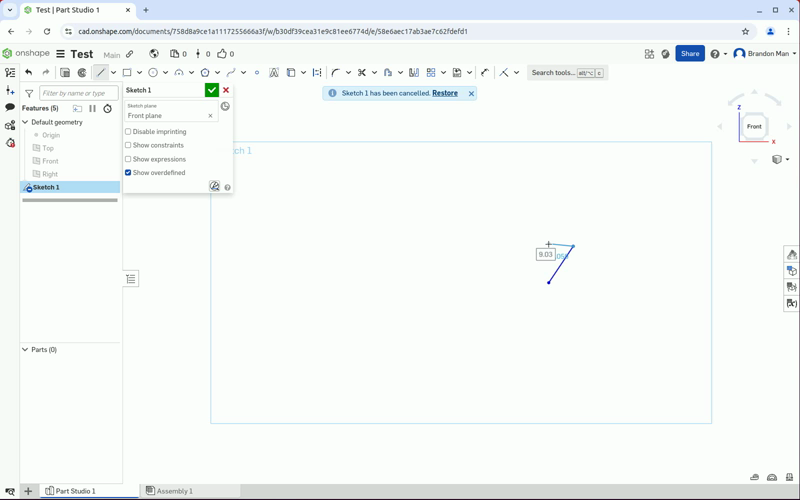
key_up(shift)
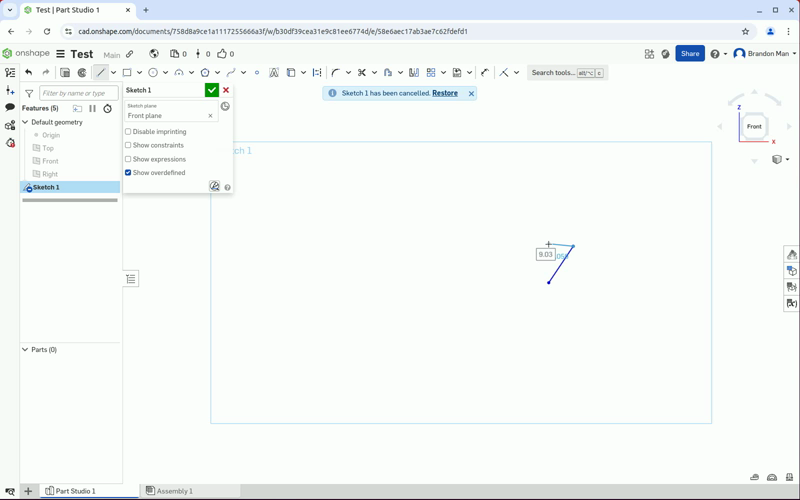
mouse_move(578, 243)
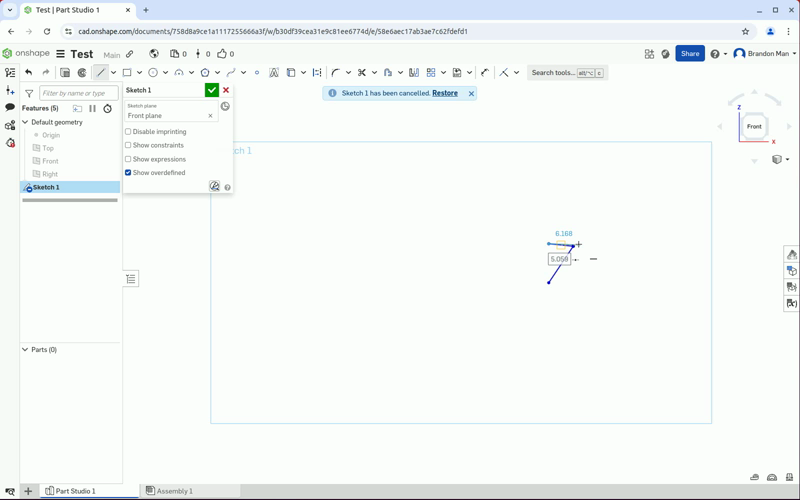
key_down(shift)
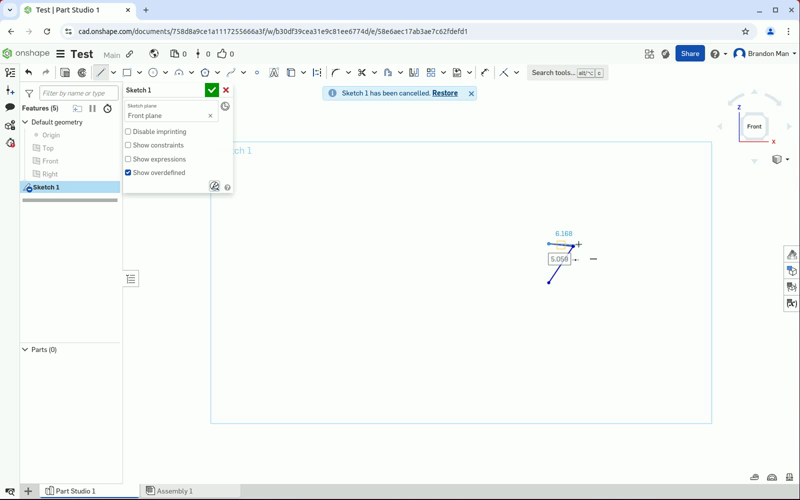
mouse_move(548, 282)
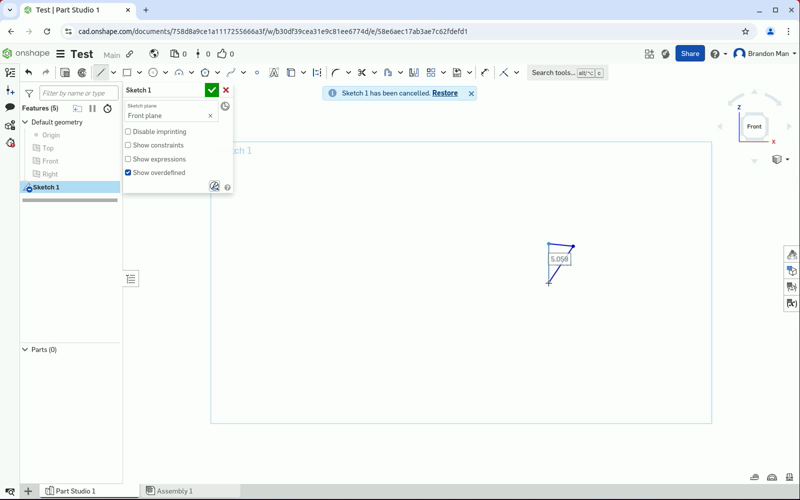
key_up(shift)
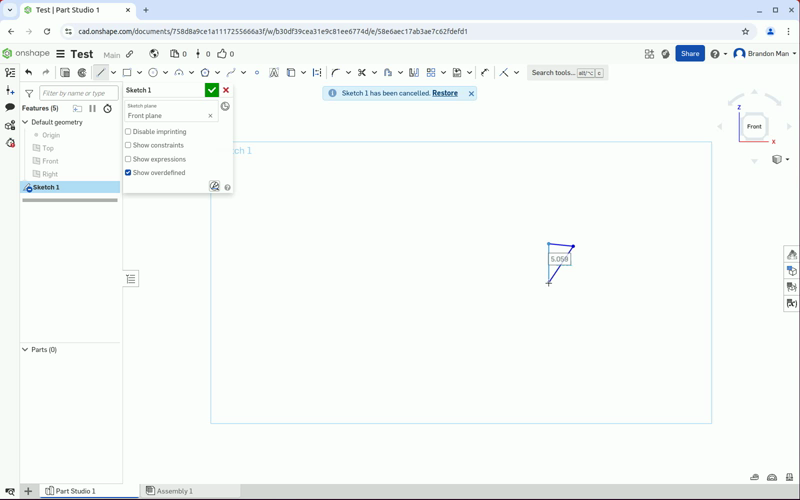
click(548, 282)
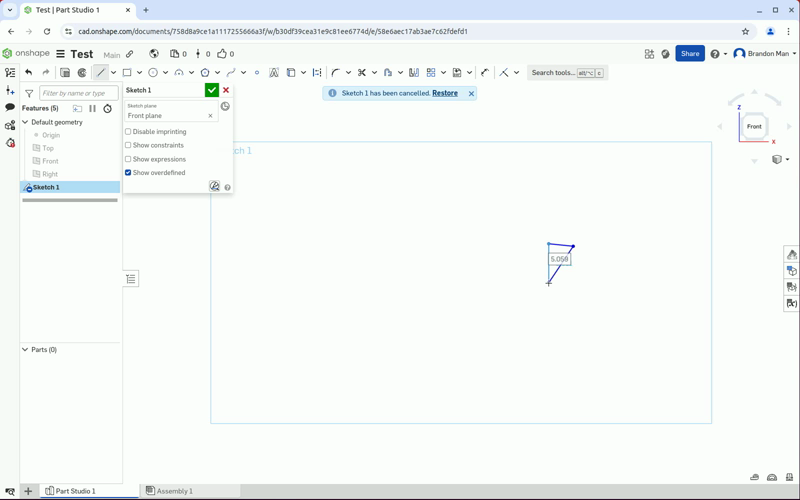
key(esc)
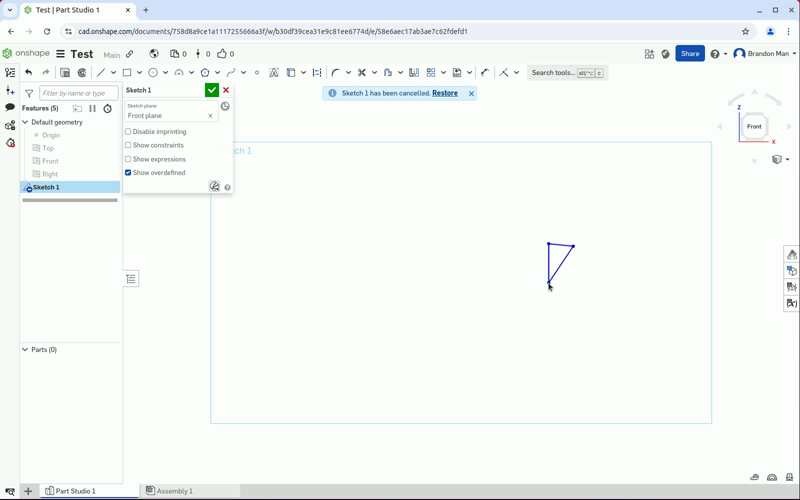
mouse_move(556, 249)
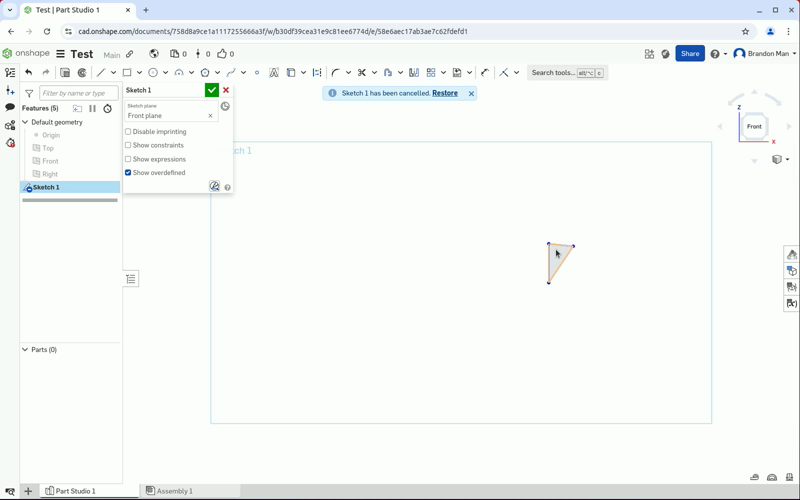
scroll(6)
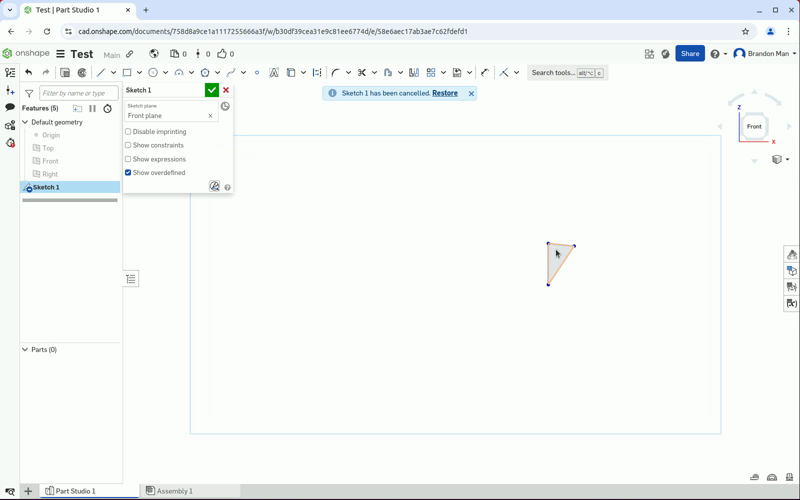
scroll(6)
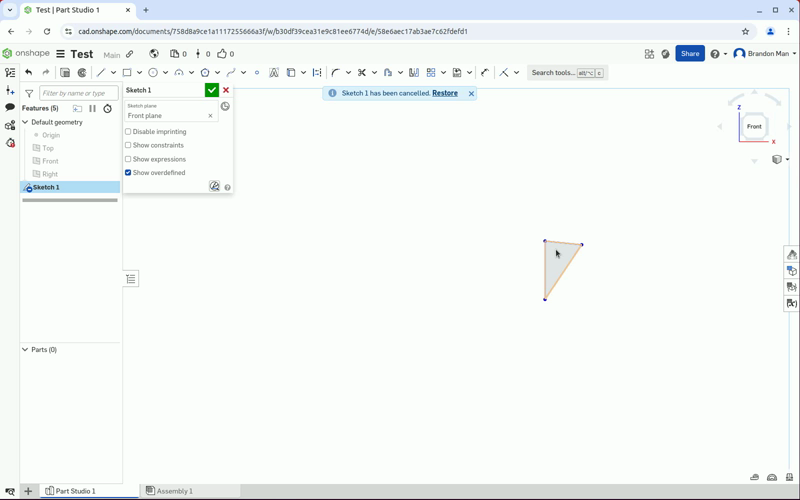
scroll(6)
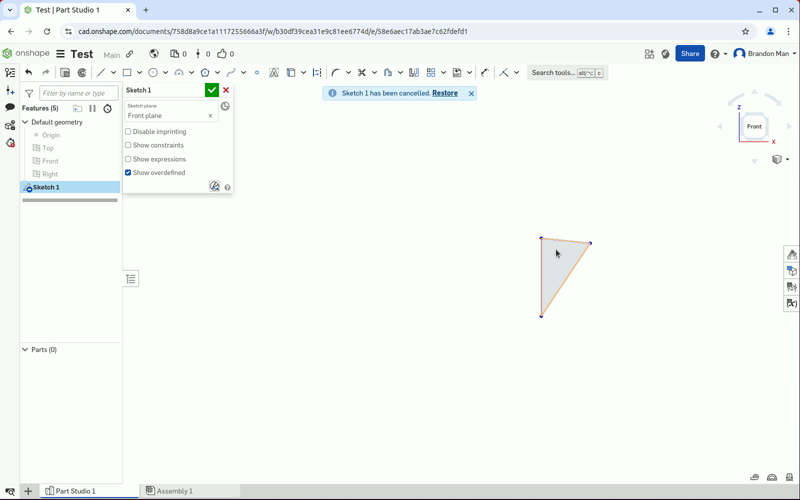
scroll(6)
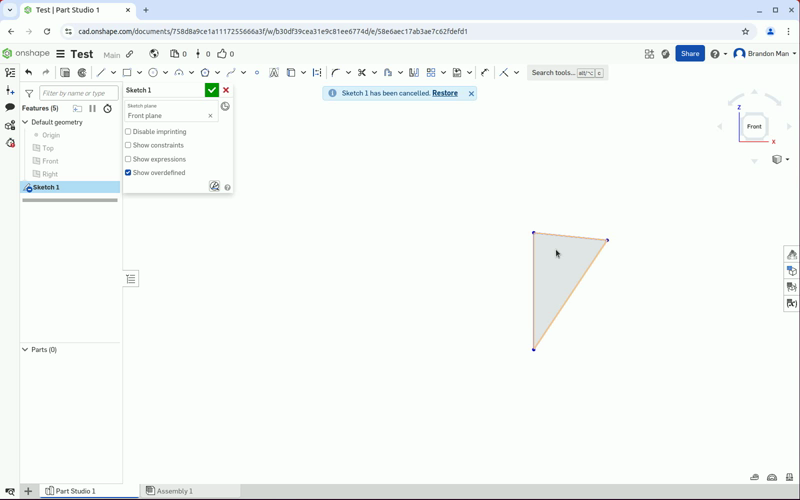
scroll(6)
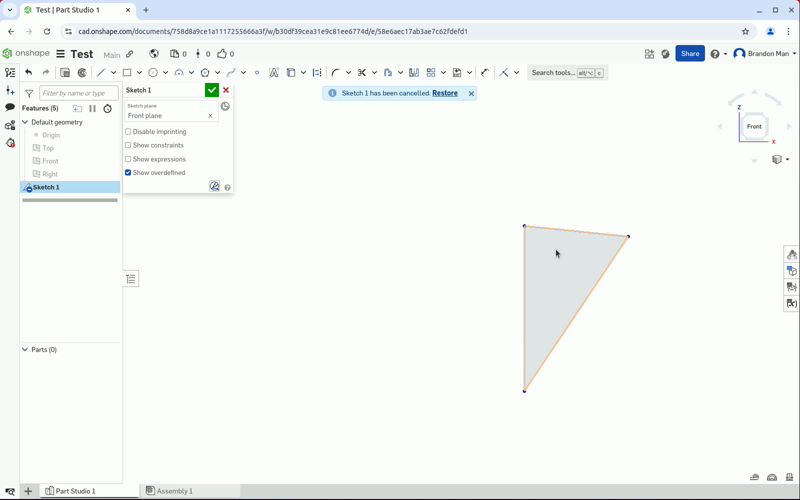
scroll(6)
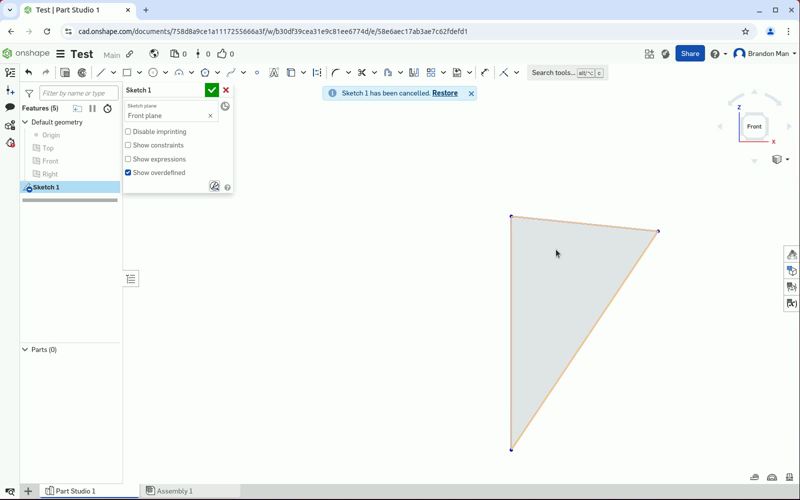
scroll(6)
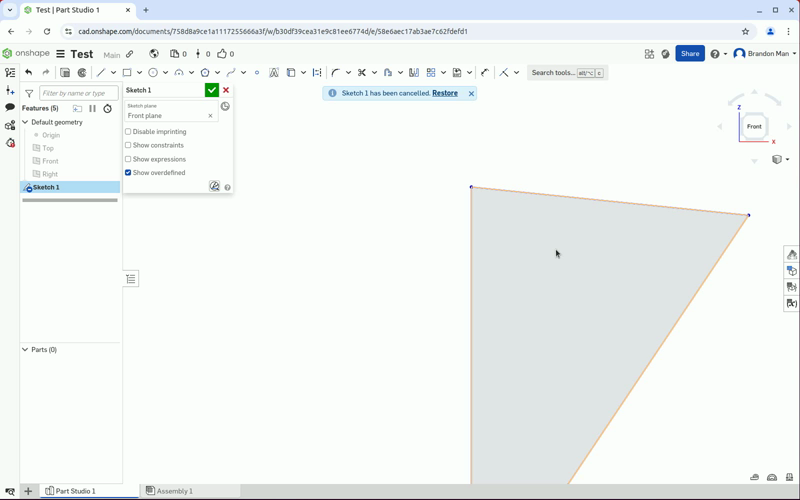
click(556, 249)
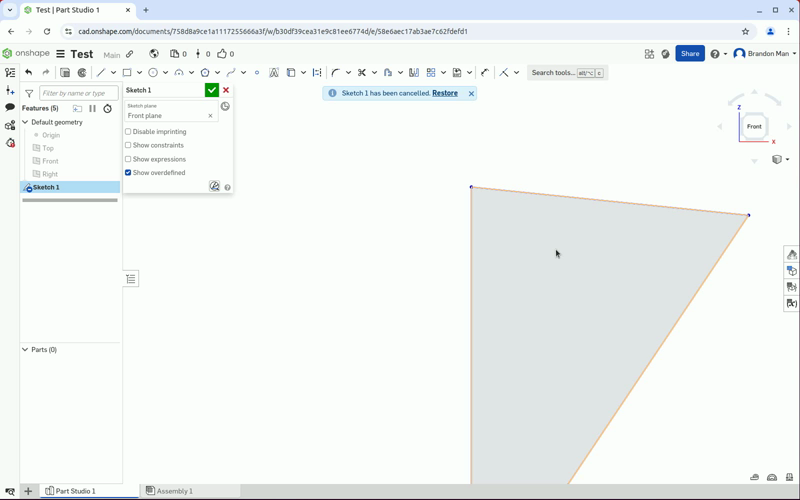
scroll(-6)
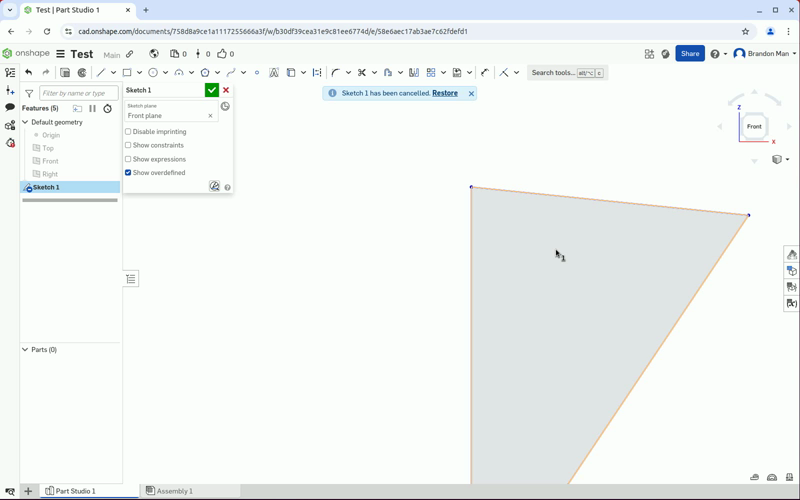
scroll(-6)
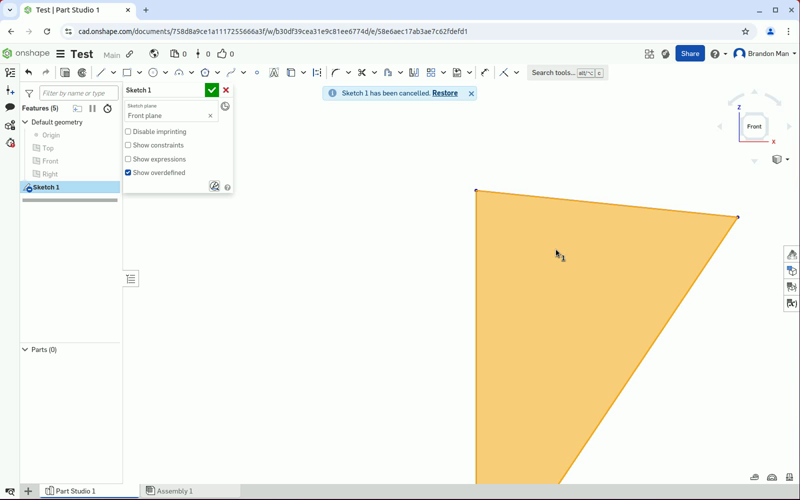
scroll(-6)
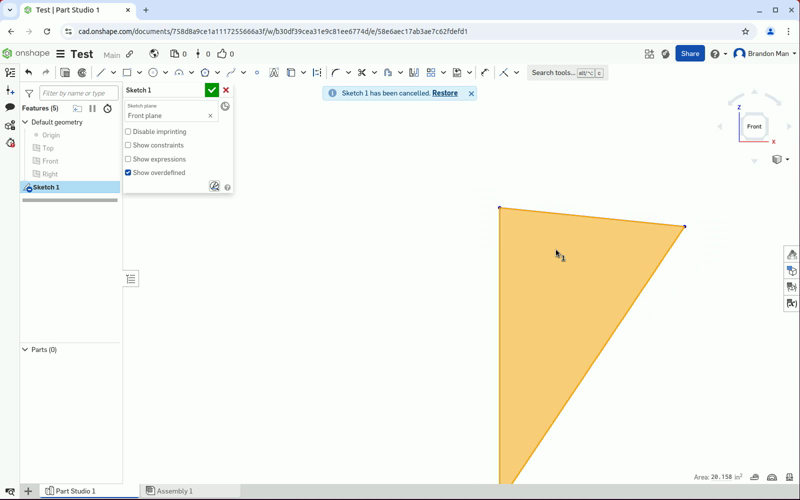
scroll(-6)
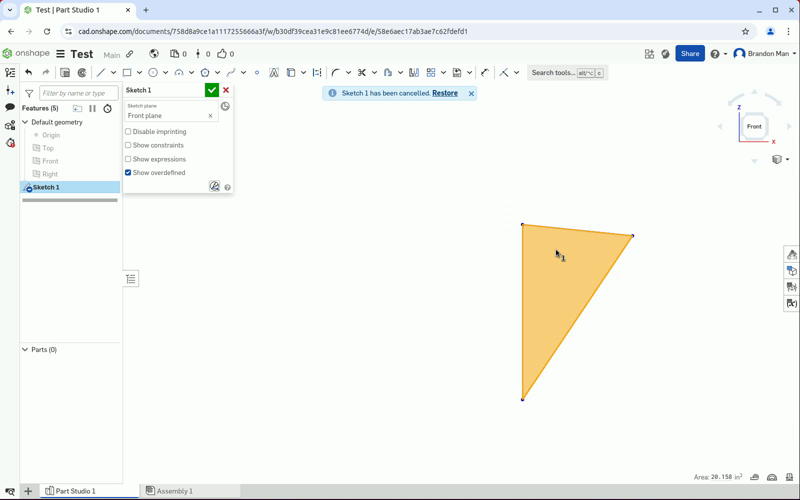
scroll(-6)
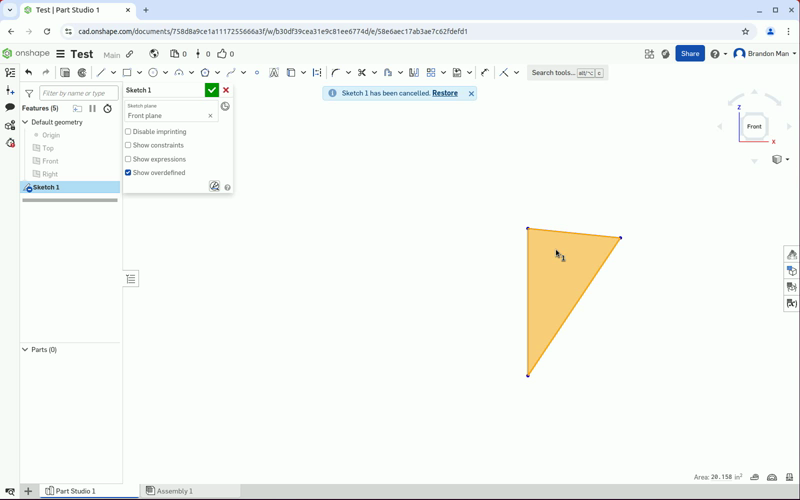
scroll(-6)
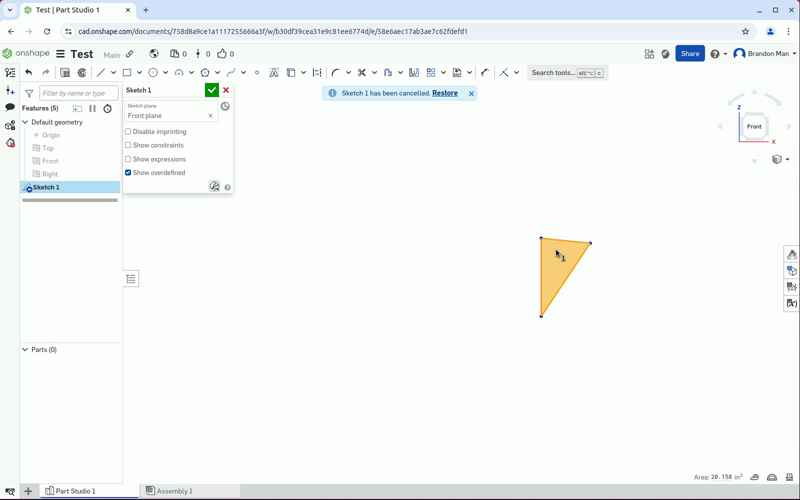
scroll(-6)
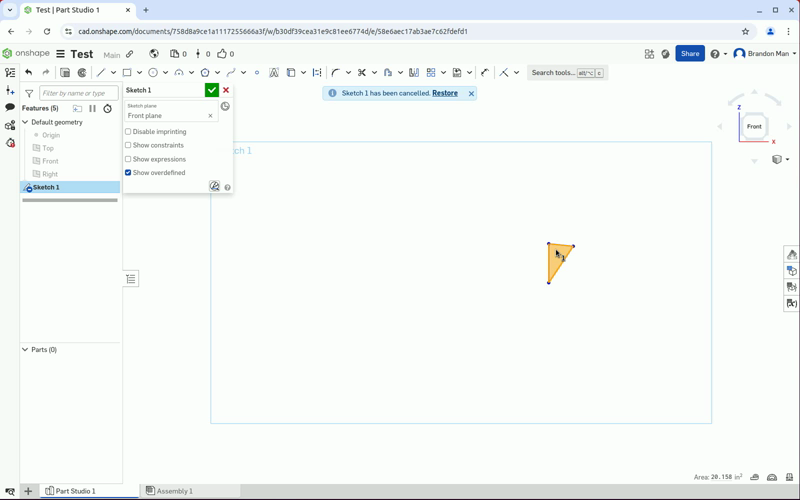
mouse_move(73, 352)
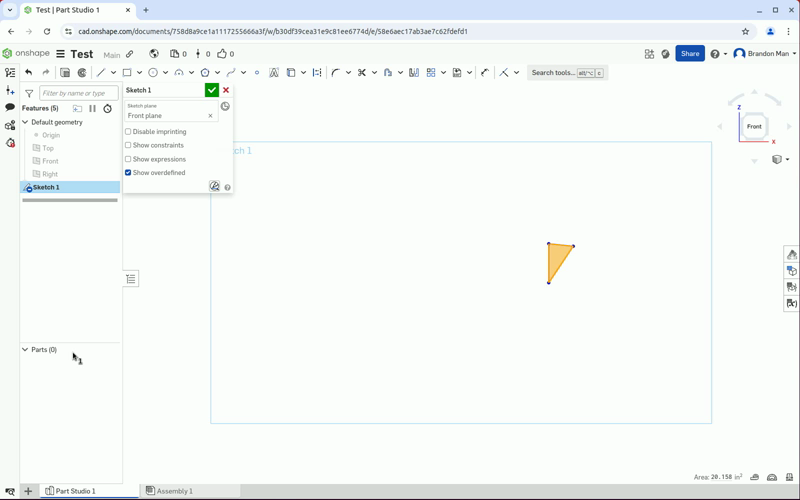
key(shift+y)
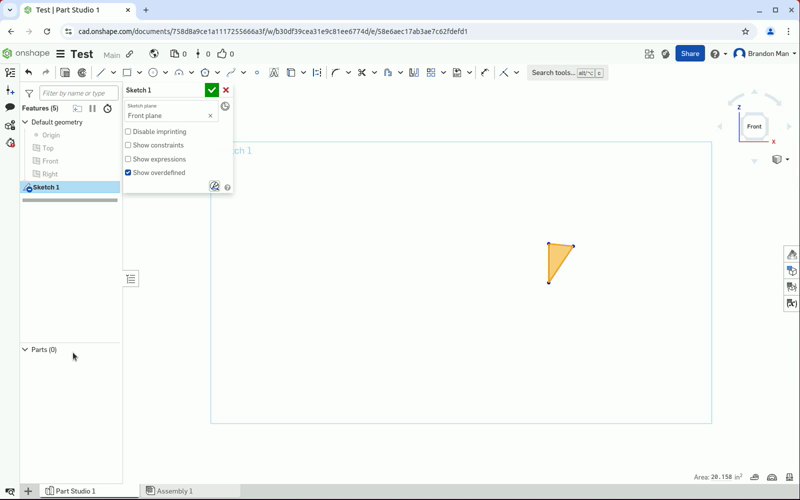
key(shift+e)
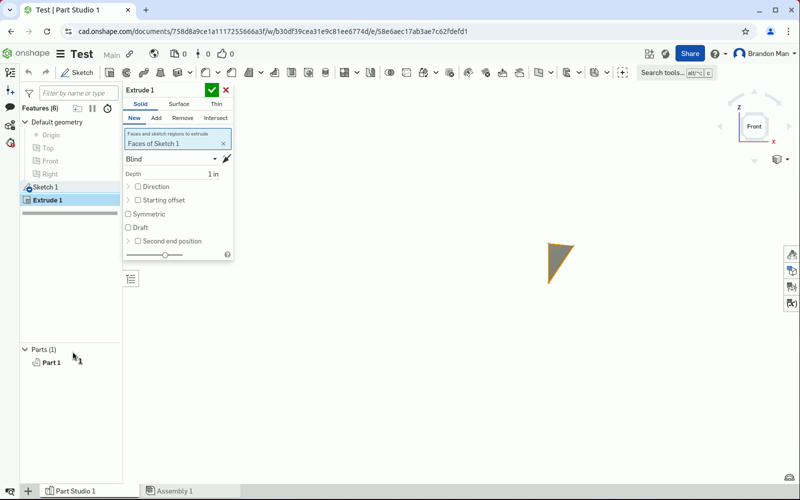
mouse_move(143, 106)
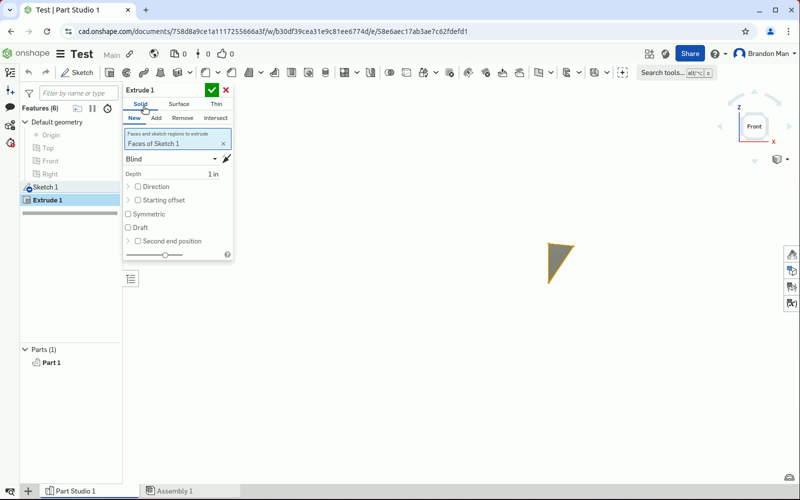
click(143, 106)
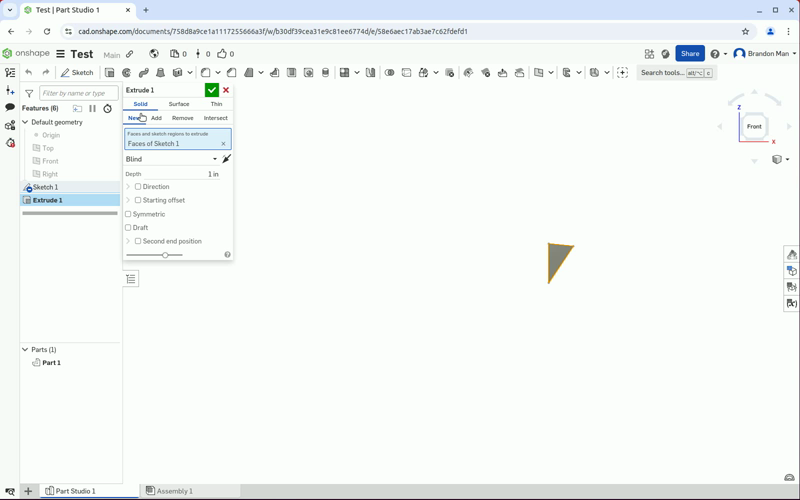
mouse_move(137, 120)
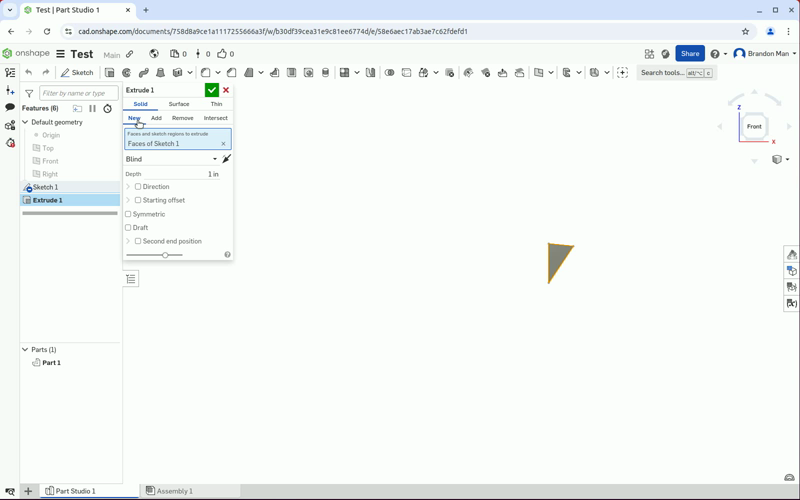
click(137, 120)
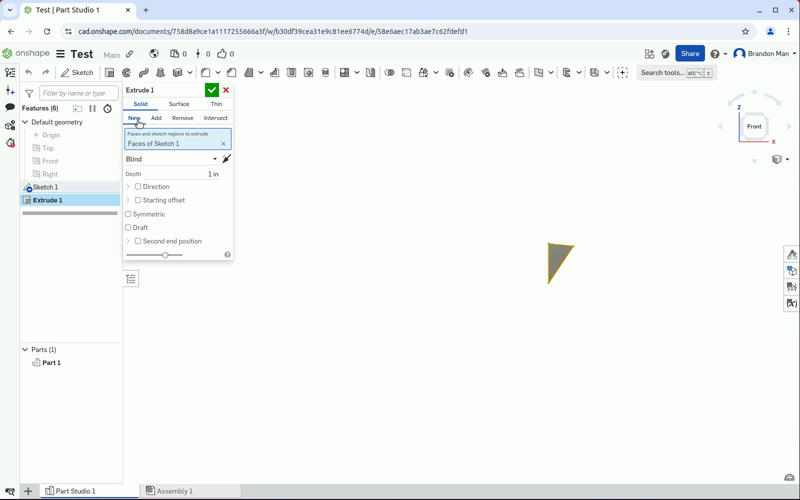
key(tab, 4)
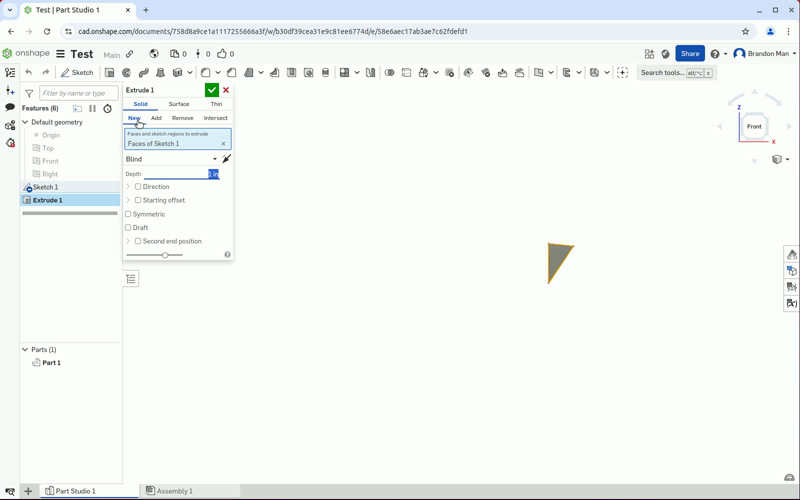
text(0.241)
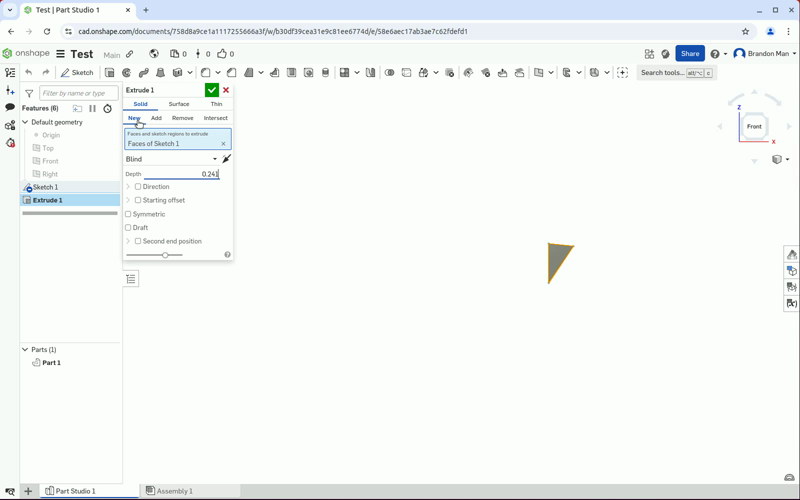
key(enter)
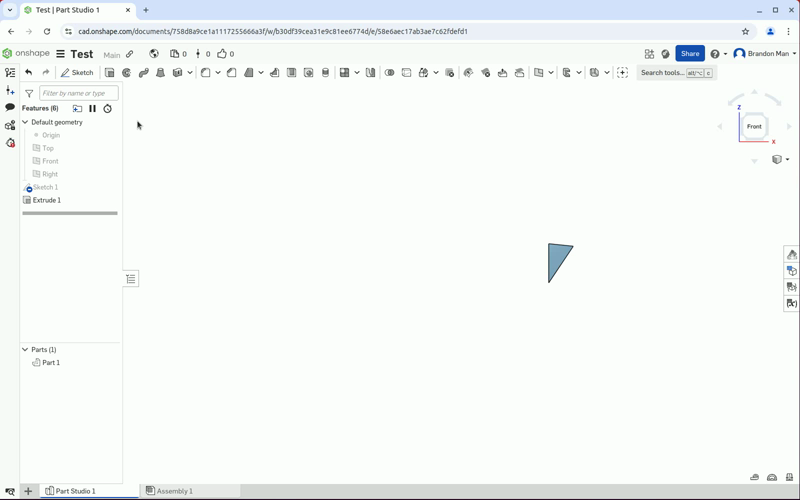
key(shift+h)
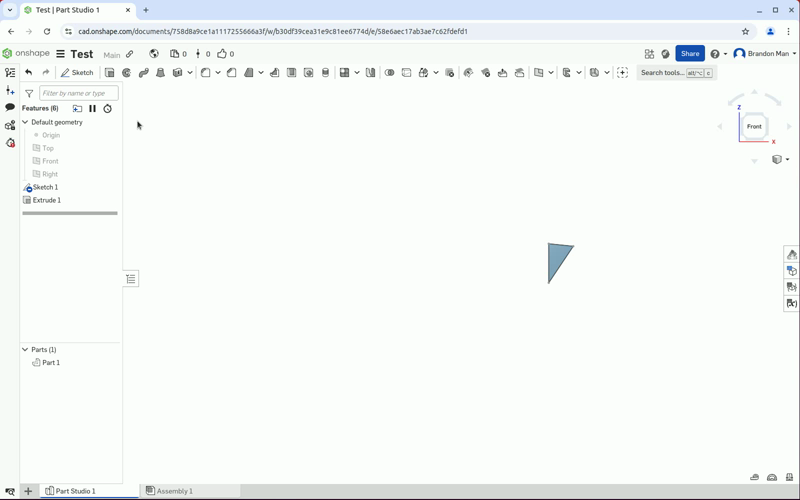
key(shift+h)
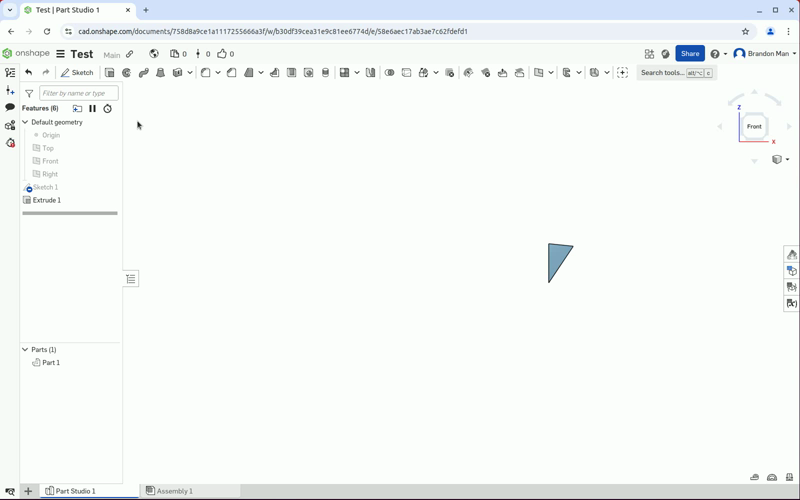
mouse_move(73, 189)
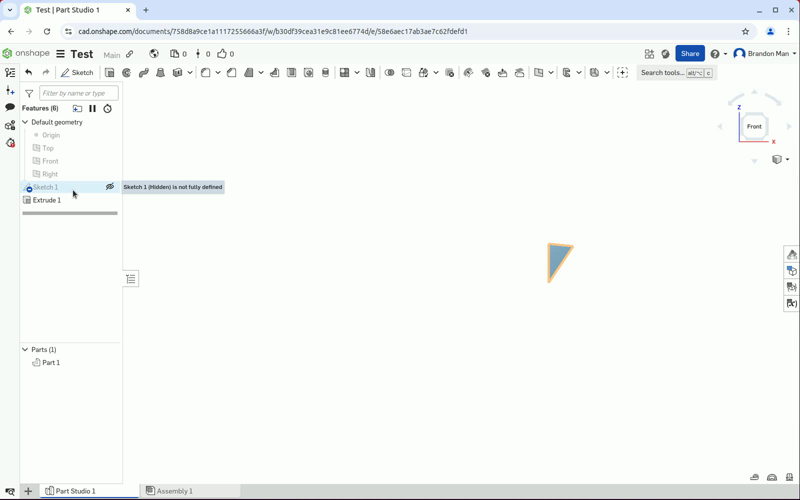
click(73, 189)
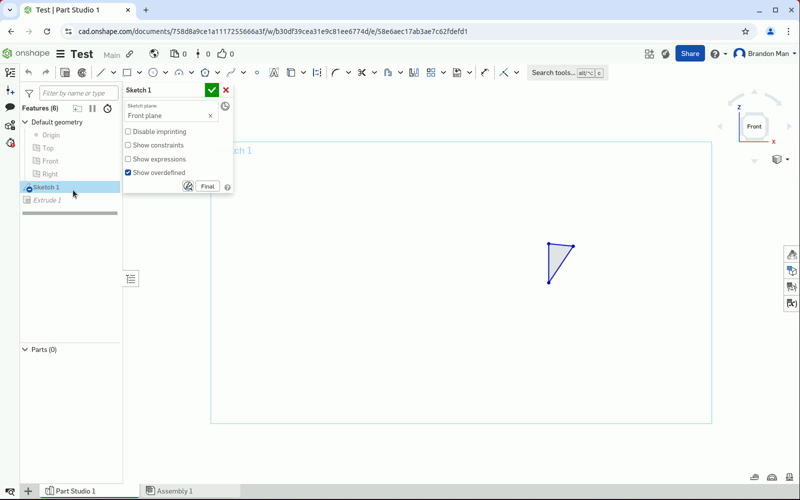
mouse_move(229, 92)
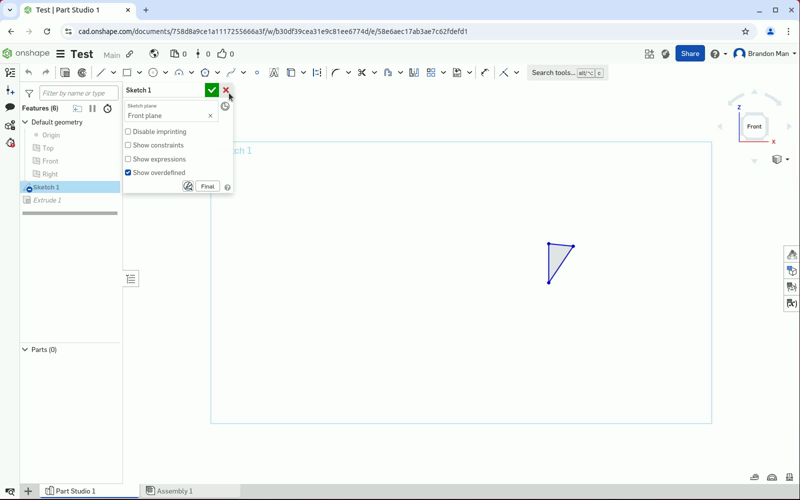
click(229, 92)
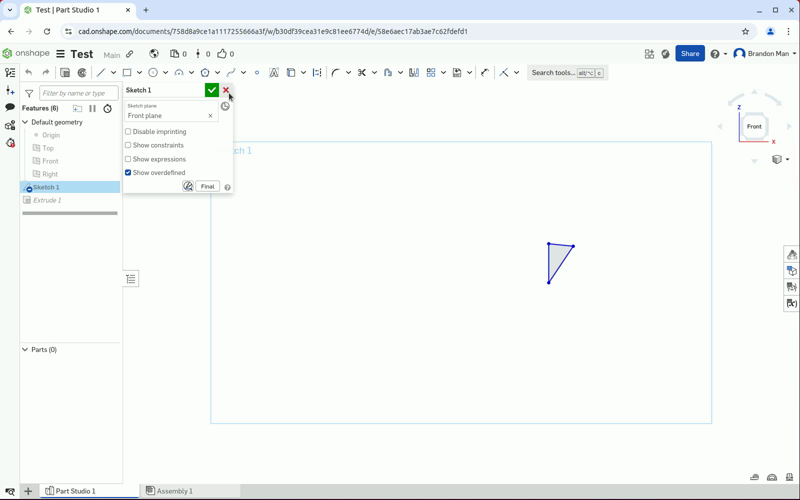
key(shift+s)
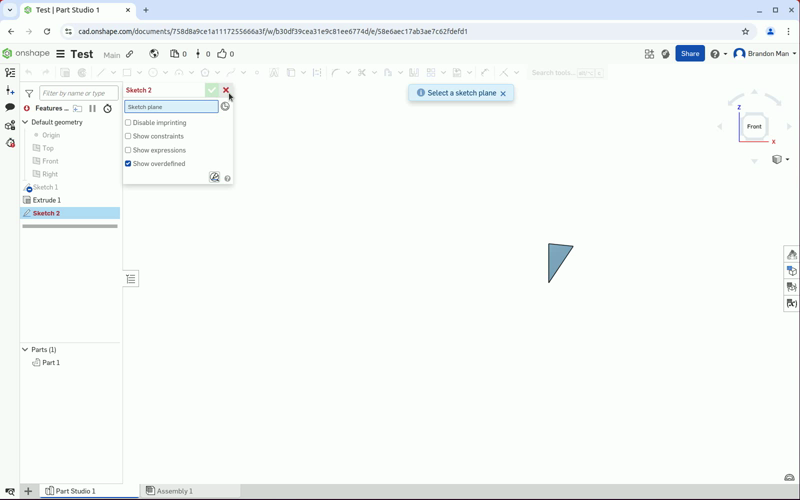
mouse_move(73, 163)
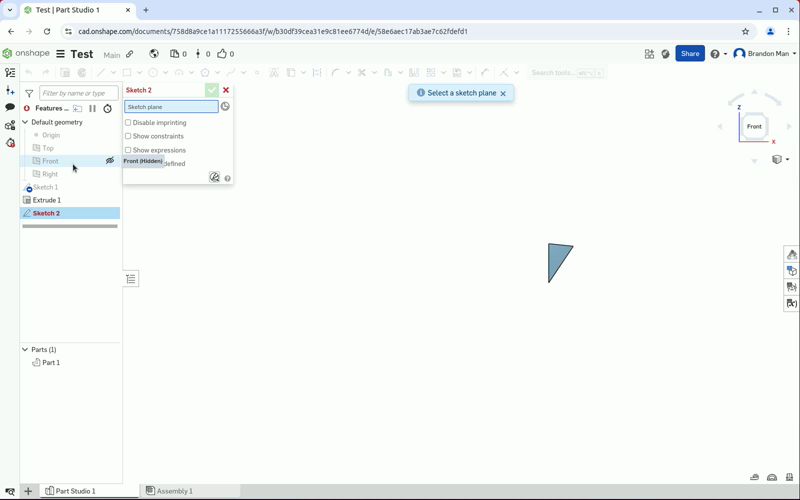
click(73, 163)
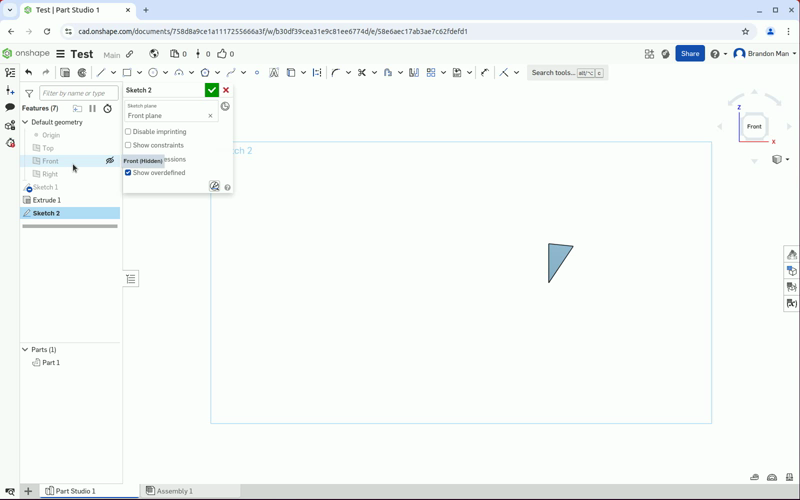
mouse_move(73, 352)
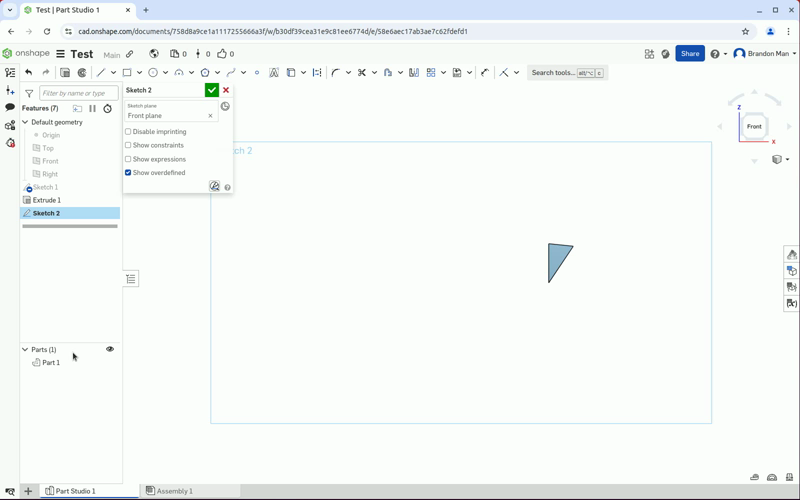
key(y)
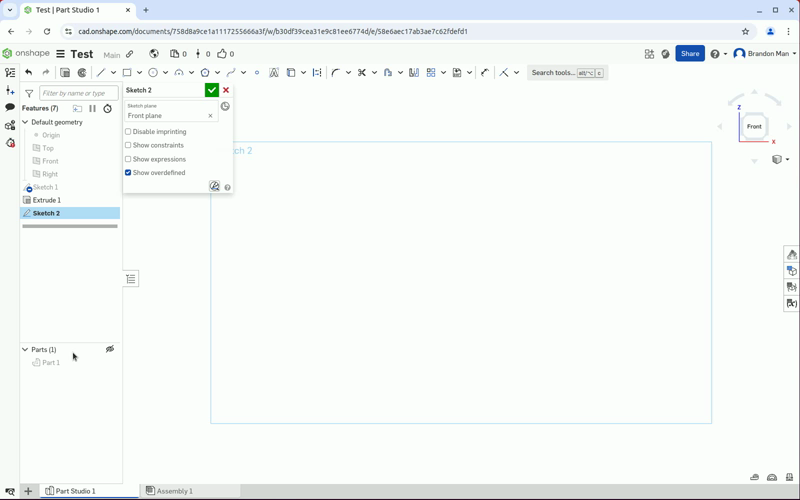
key(l)
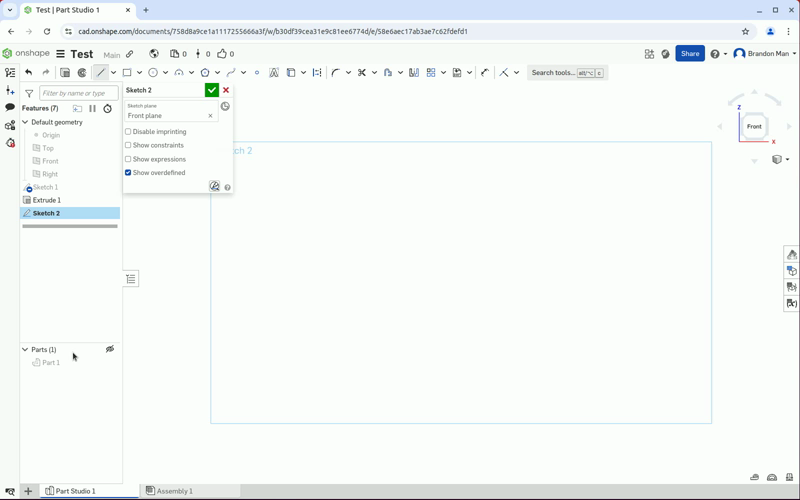
key_down(shift)
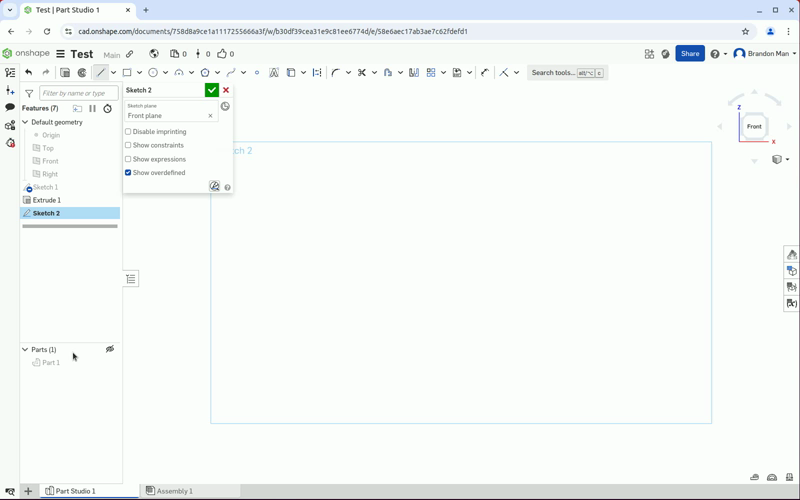
mouse_move(450, 233)
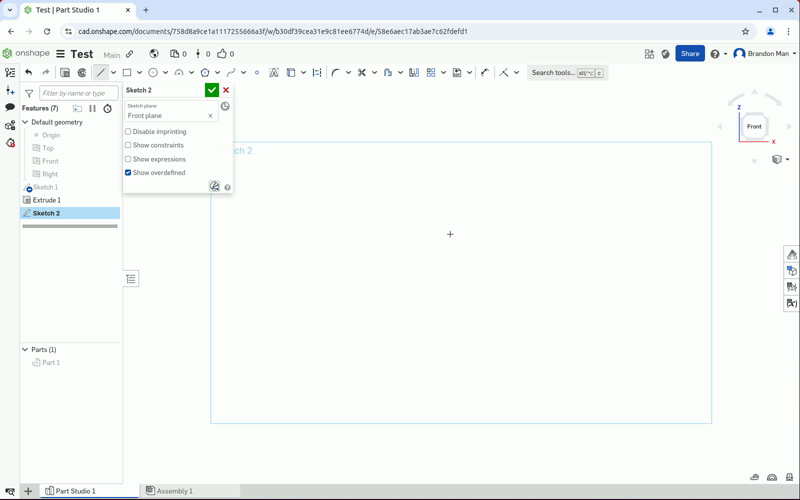
click(450, 233)
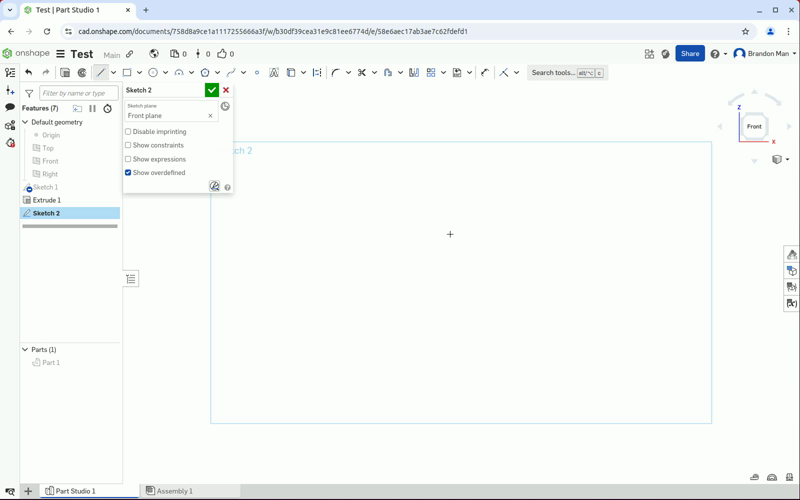
key_up(shift)
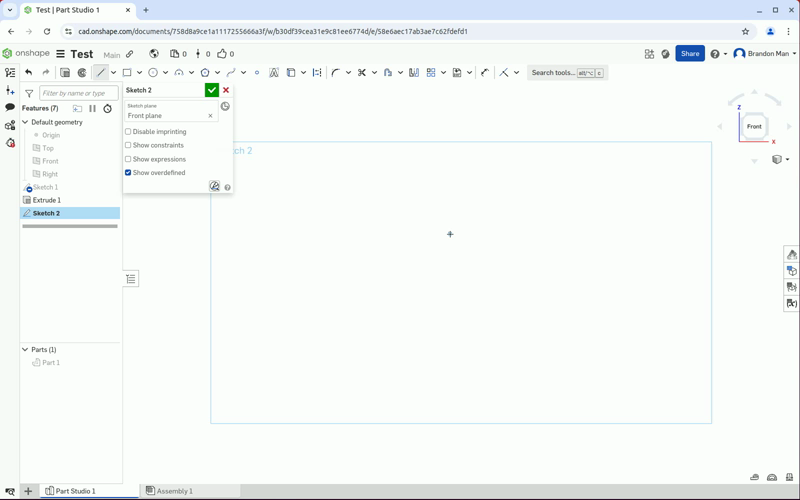
key_down(shift)
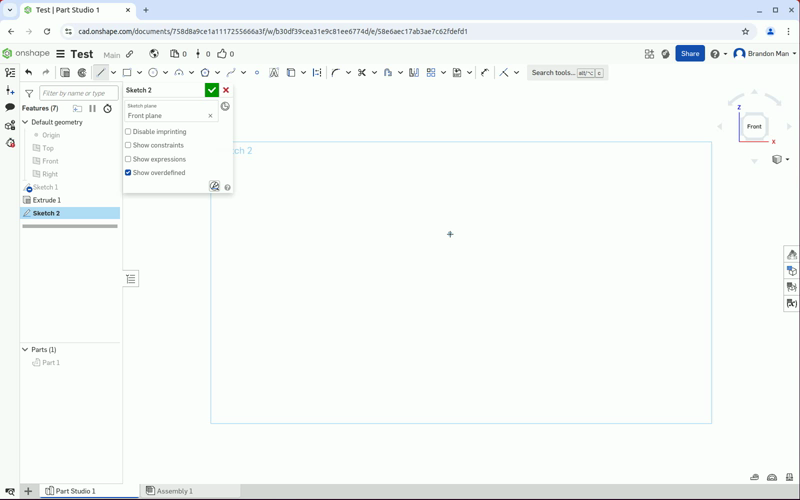
mouse_move(480, 233)
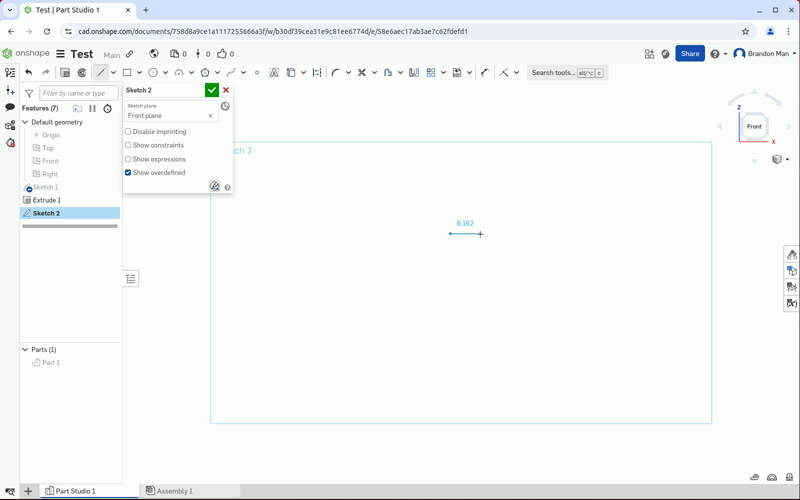
mouse_move(461, 283)
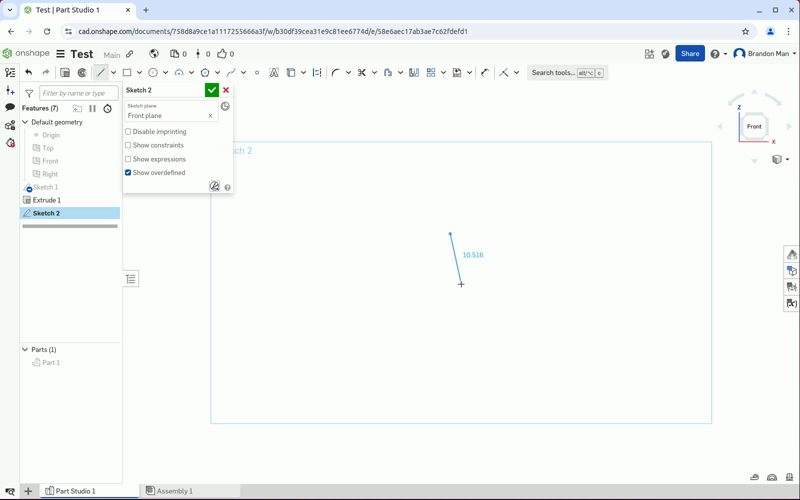
click(461, 283)
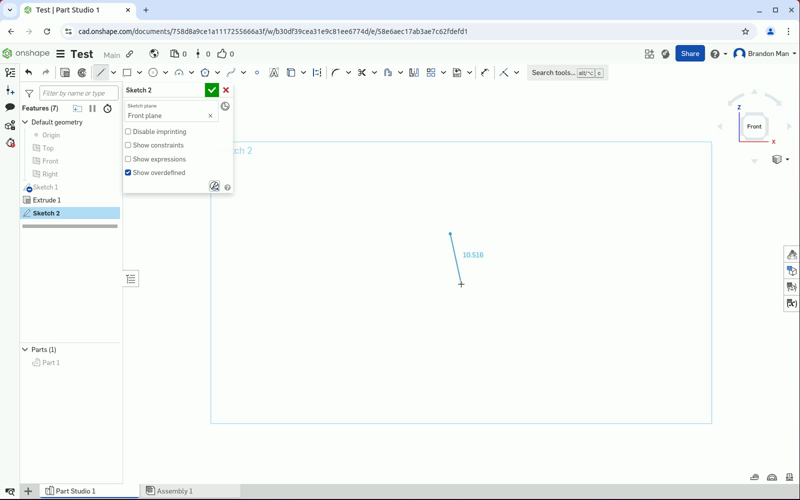
key_up(shift)
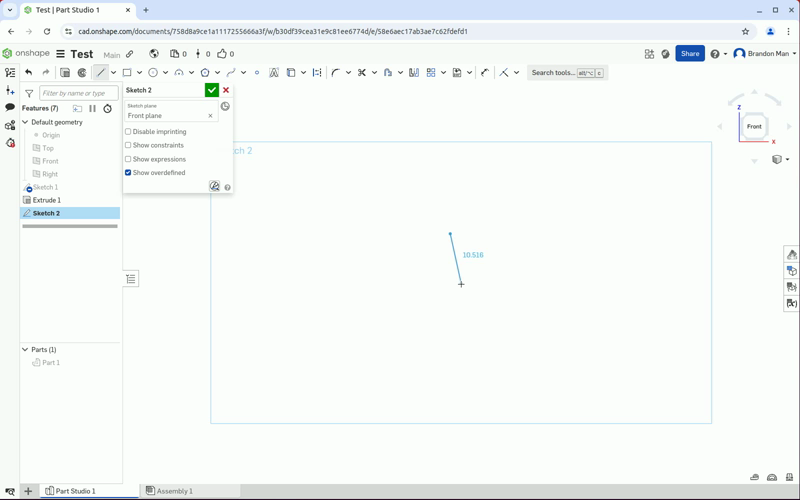
key_down(shift)
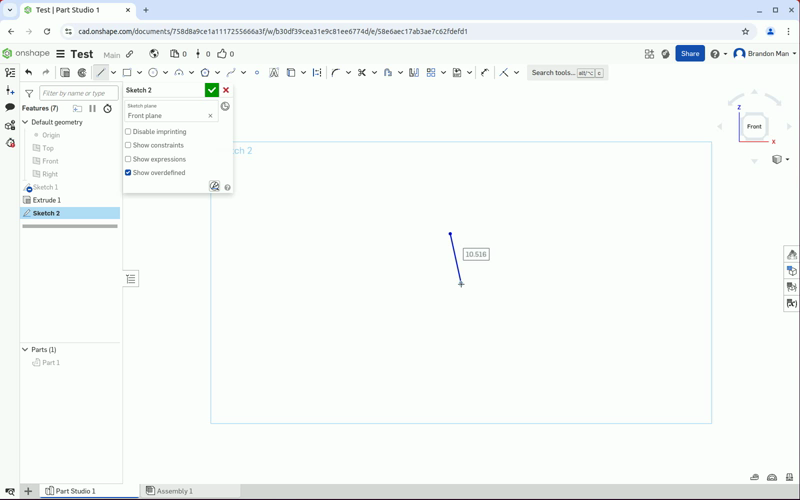
mouse_move(491, 283)
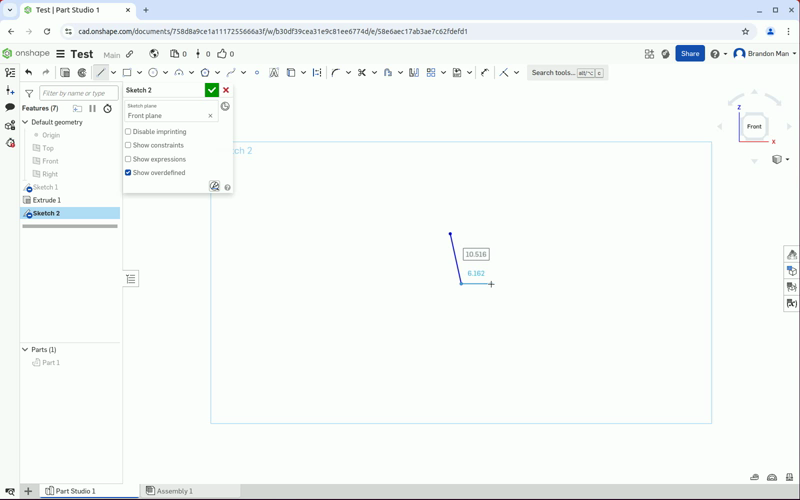
mouse_move(461, 234)
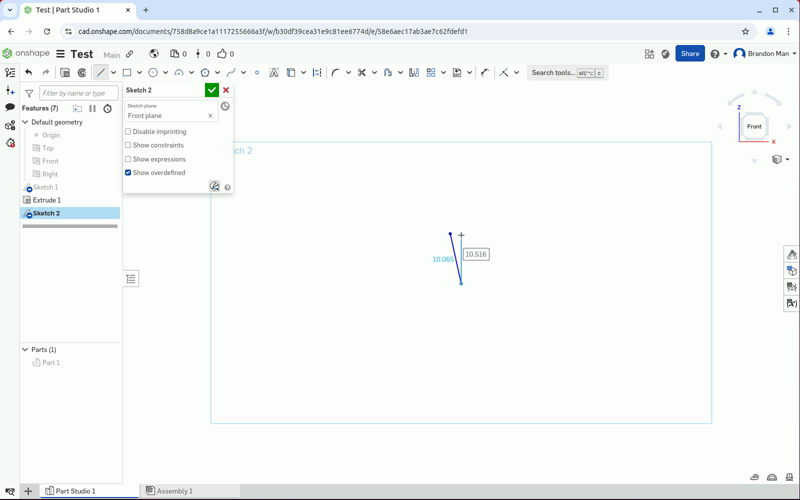
click(461, 234)
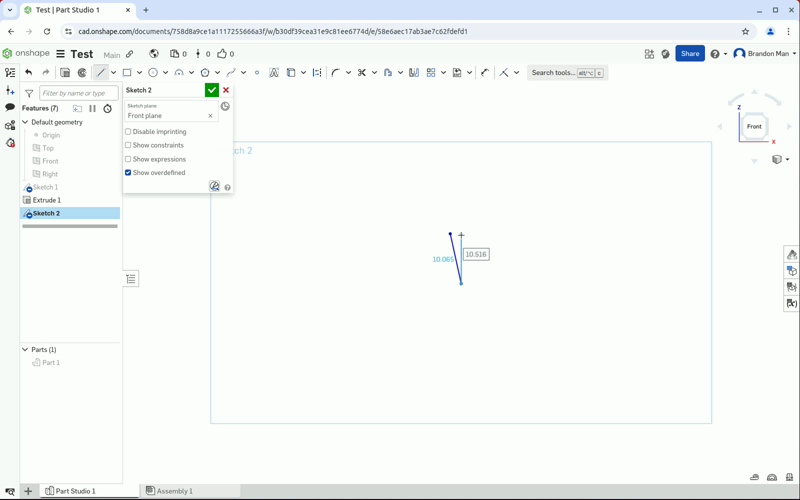
key_up(shift)
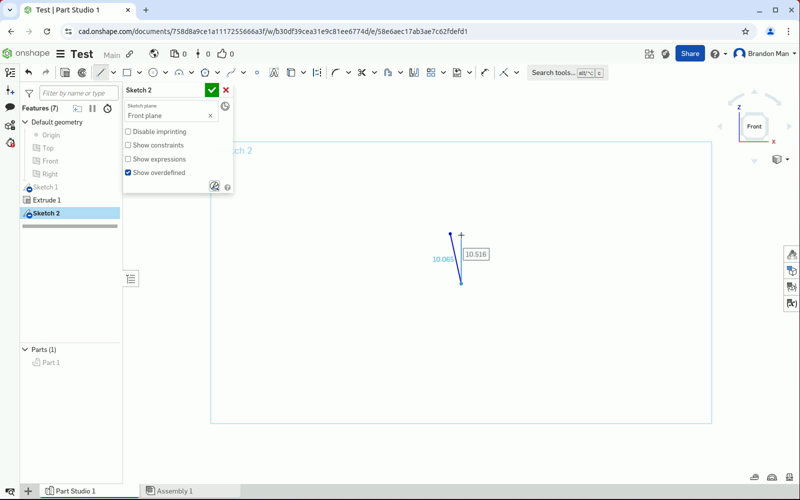
mouse_move(491, 234)
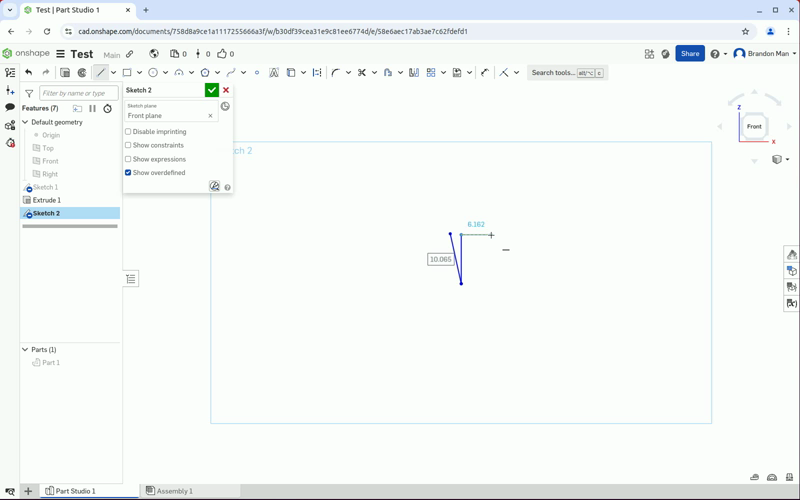
key_down(shift)
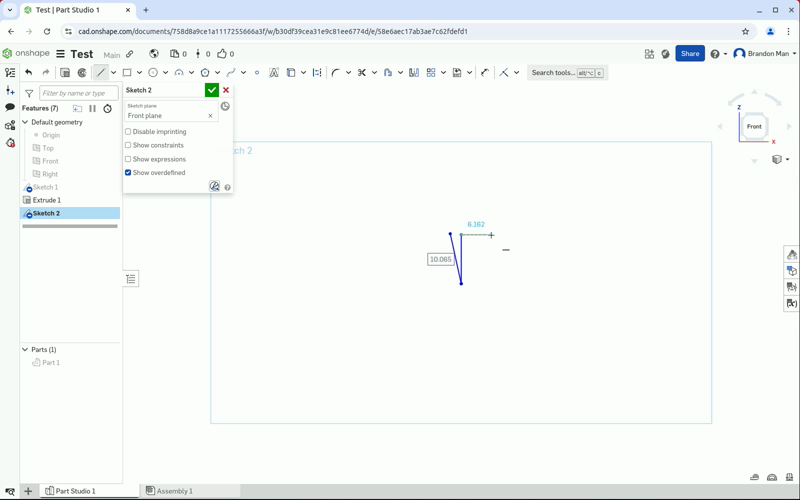
mouse_move(450, 233)
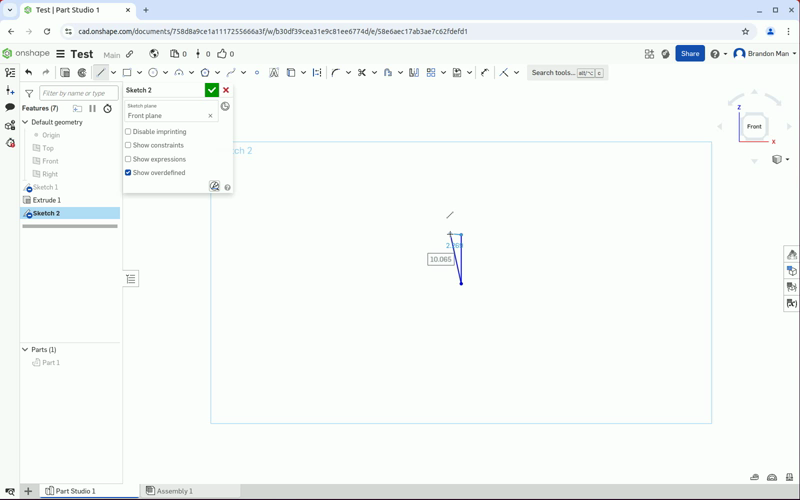
key_up(shift)
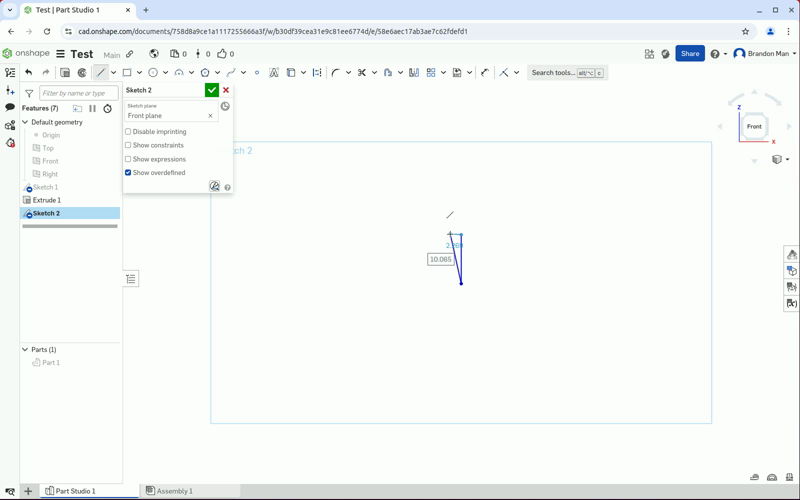
click(450, 233)
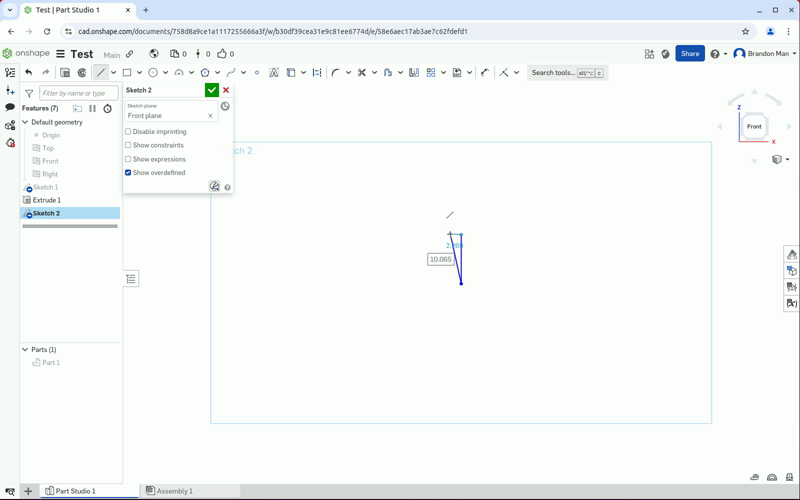
key(esc)
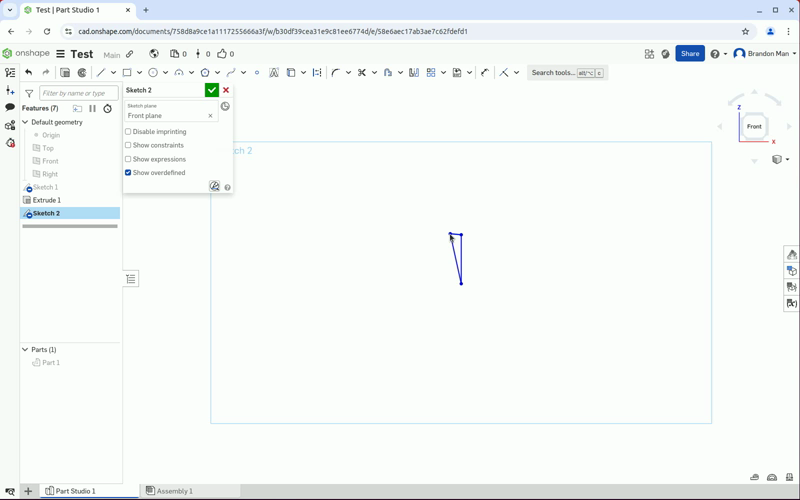
mouse_move(451, 235)
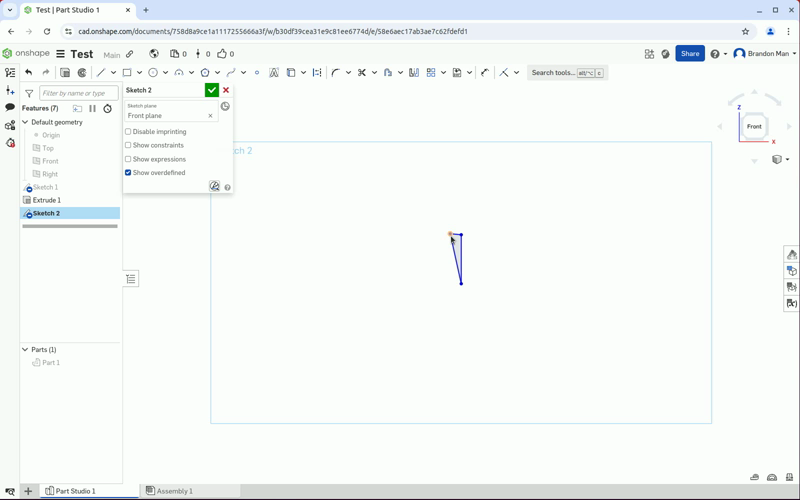
scroll(6)
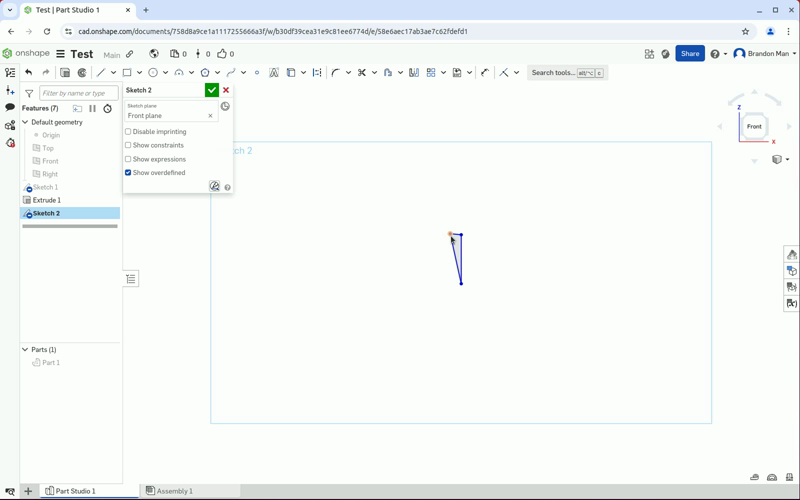
scroll(6)
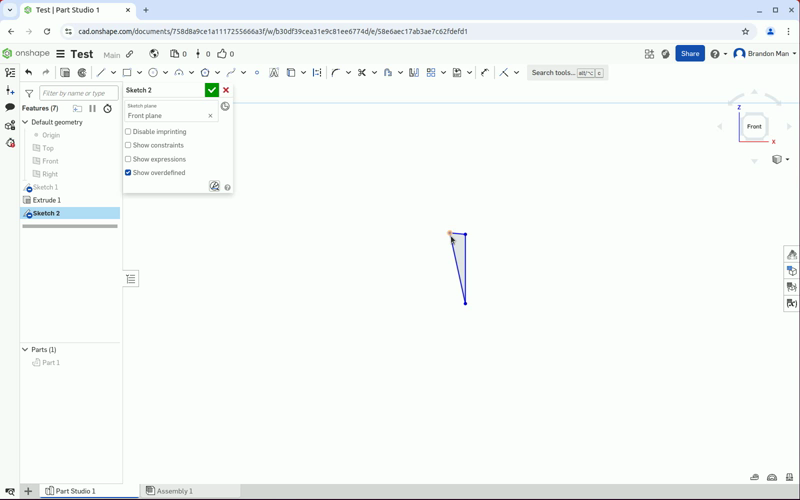
scroll(6)
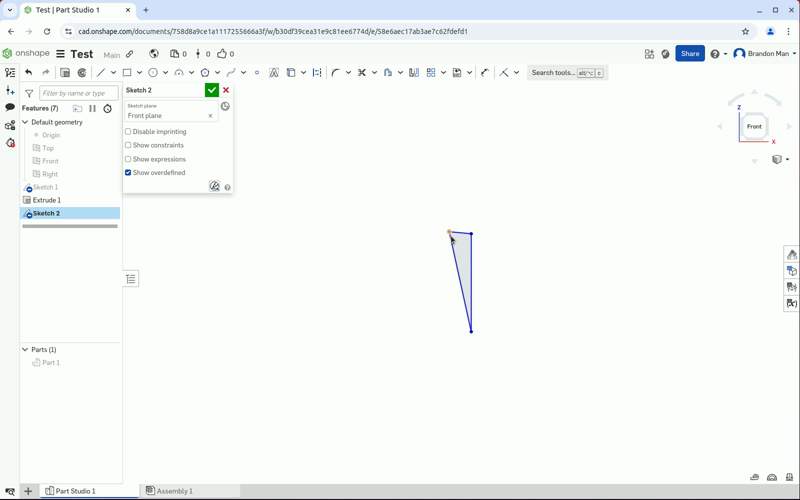
scroll(6)
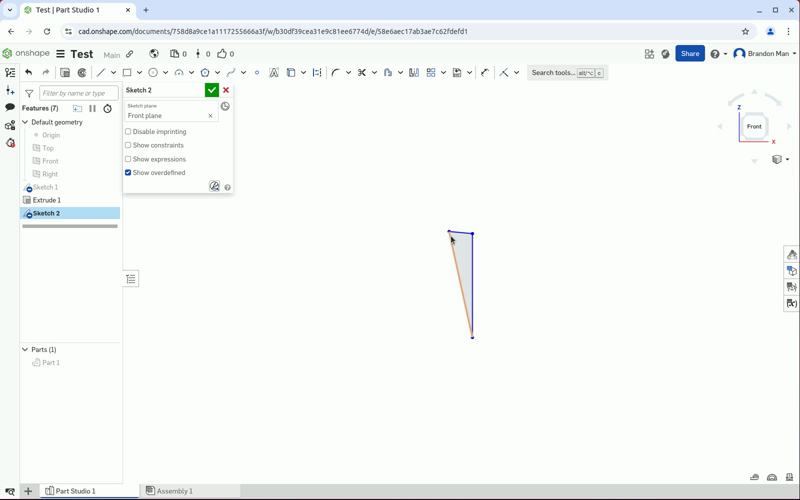
scroll(6)
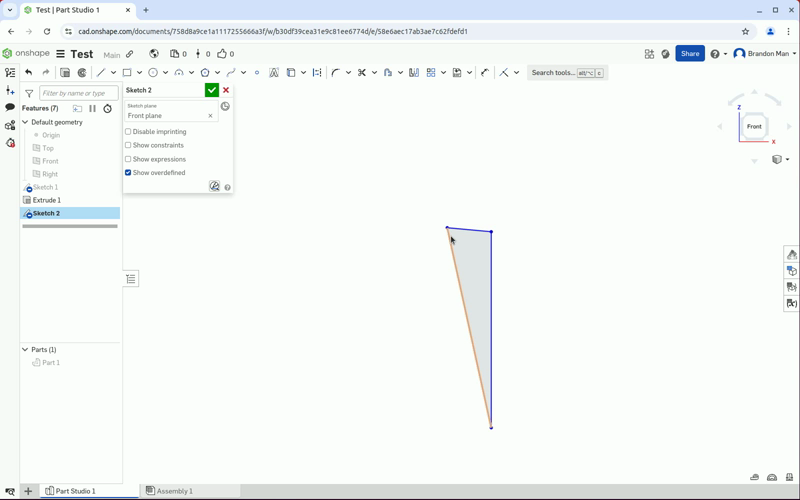
scroll(6)
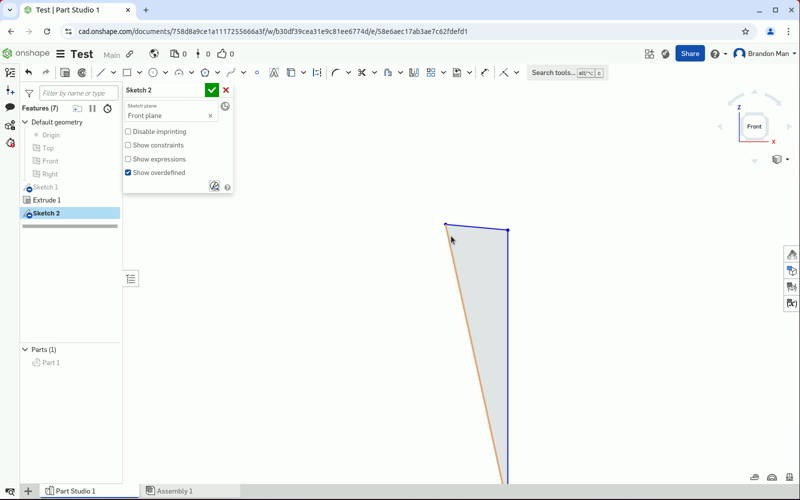
scroll(6)
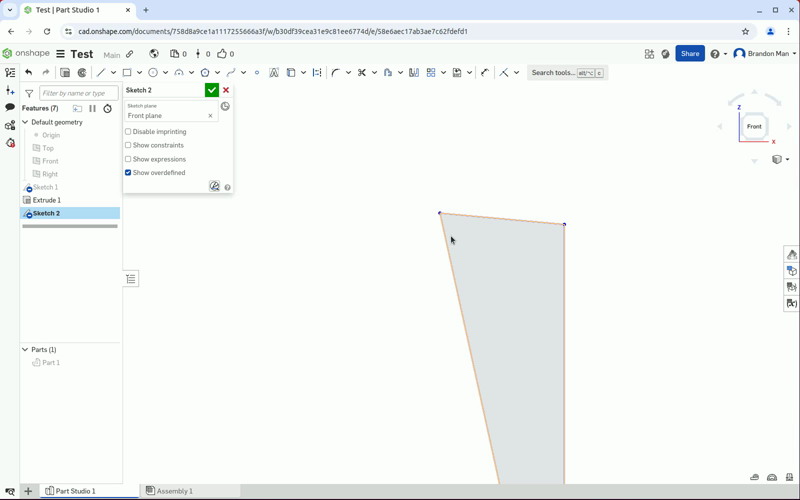
click(451, 235)
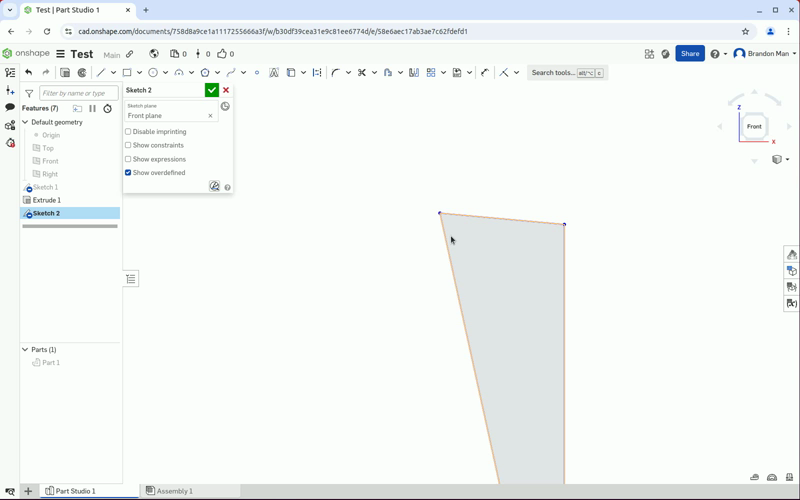
scroll(-6)
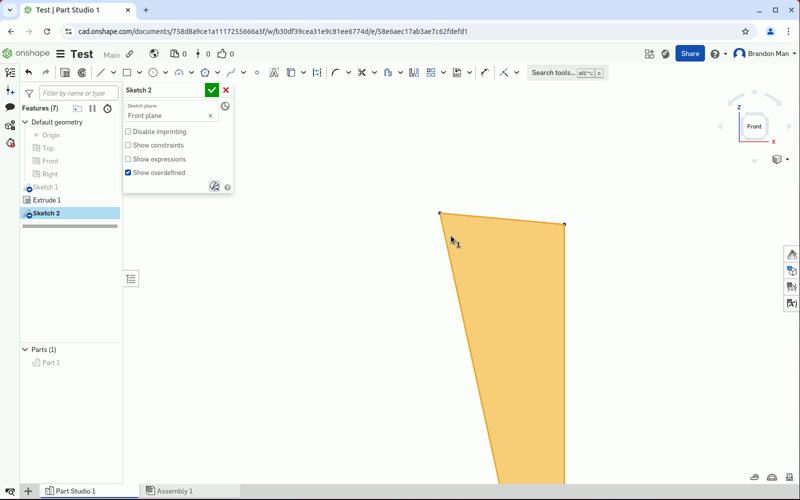
scroll(-6)
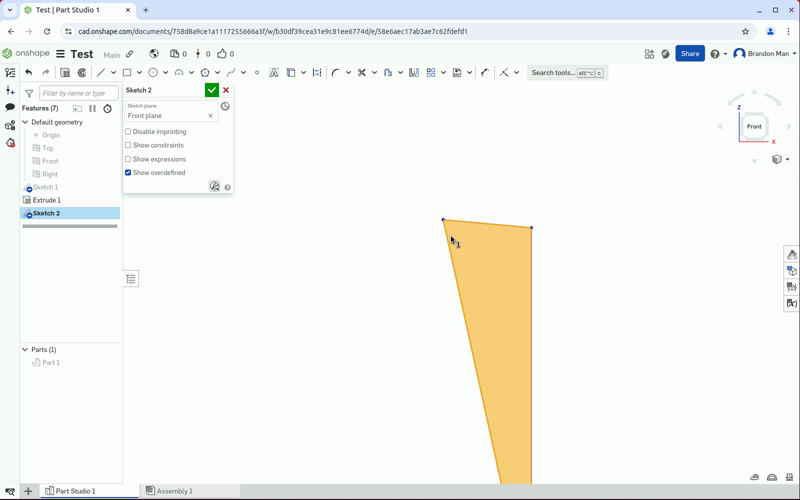
scroll(-6)
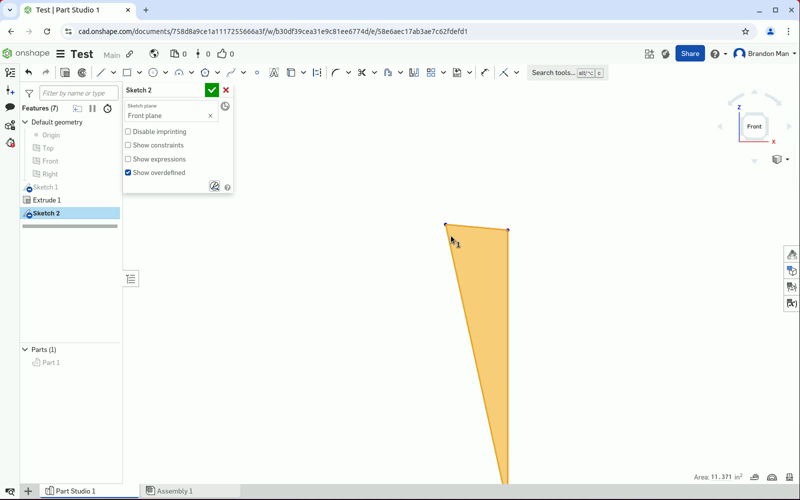
scroll(-6)
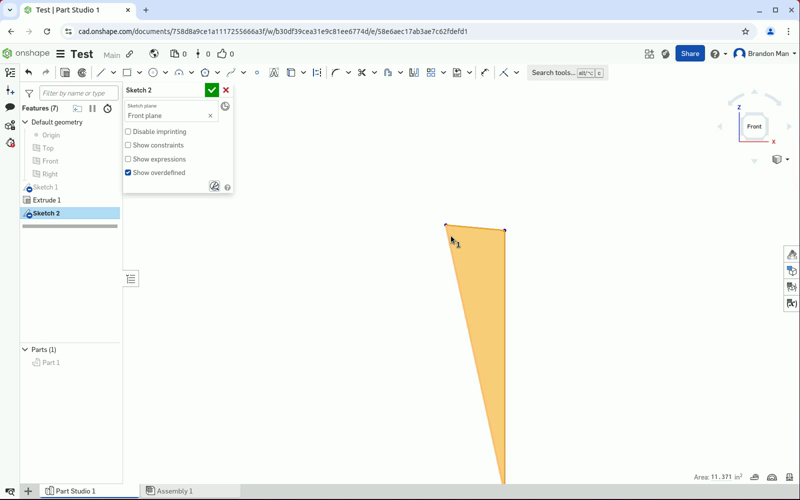
scroll(-6)
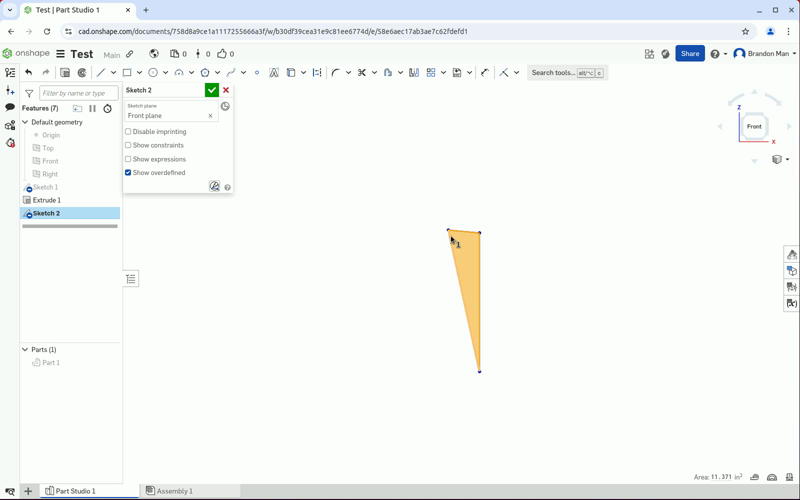
scroll(-6)
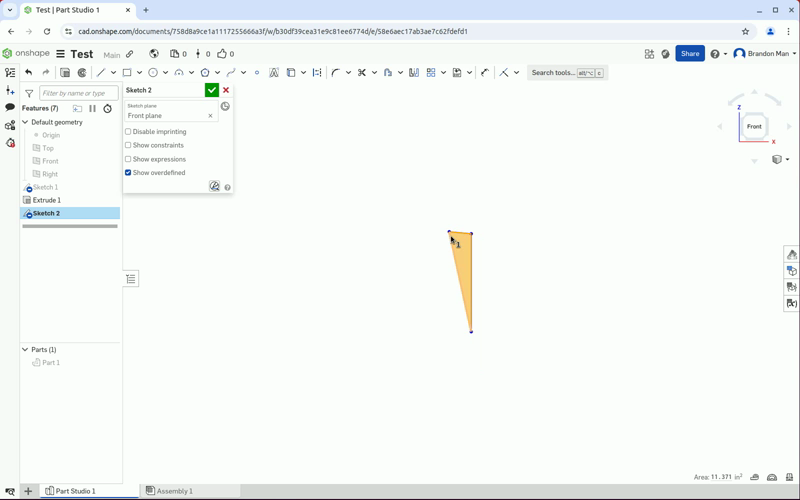
scroll(-6)
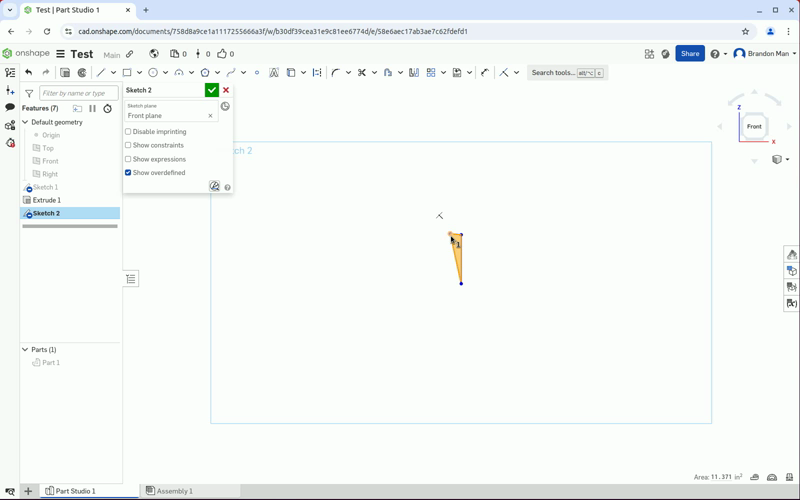
mouse_move(73, 352)
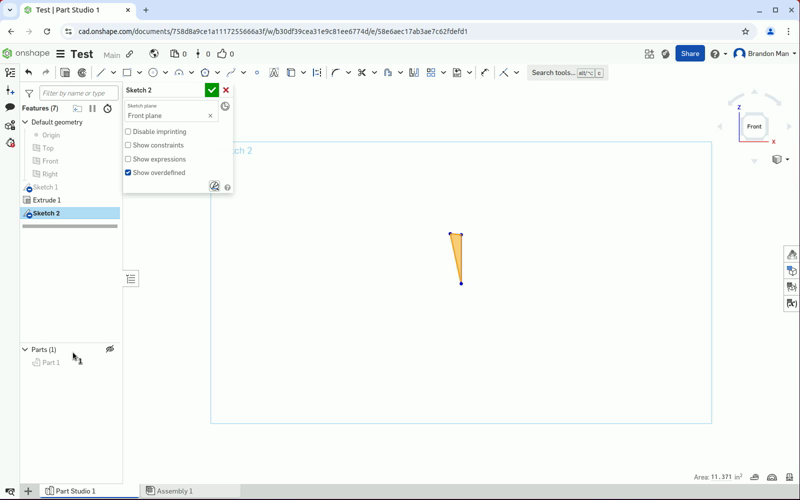
key(shift+y)
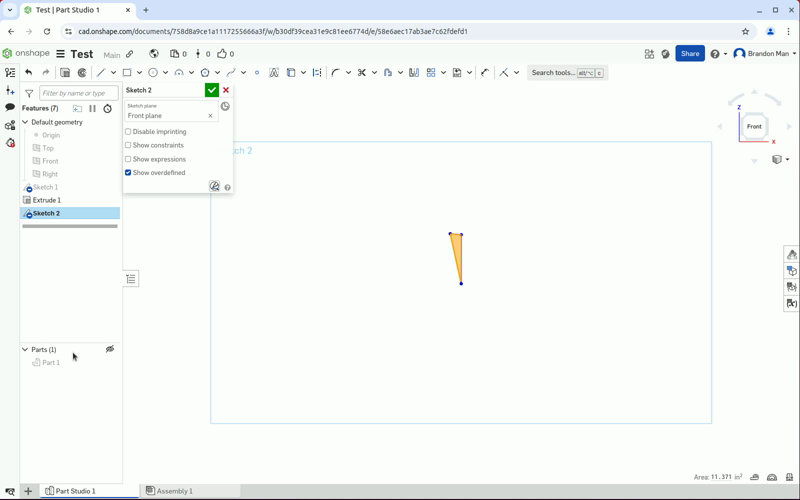
key(shift+e)
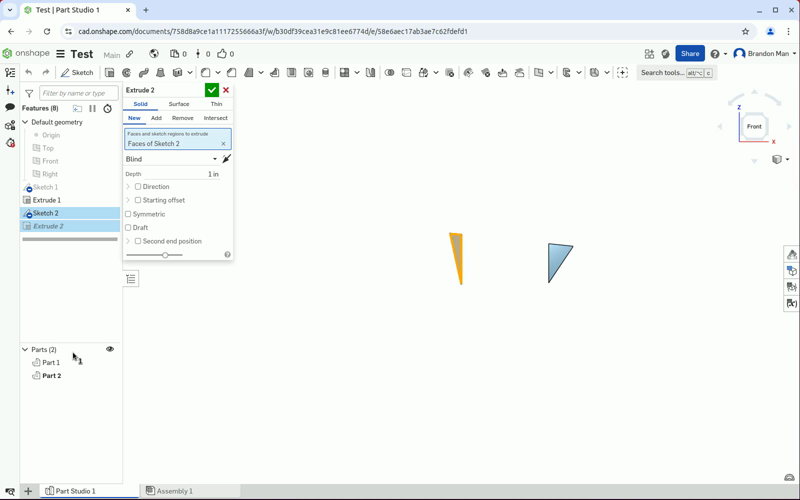
mouse_move(143, 106)
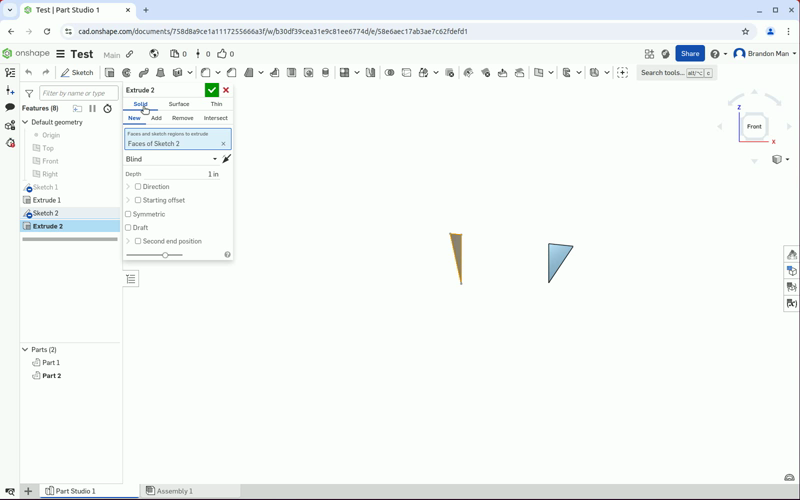
click(143, 106)
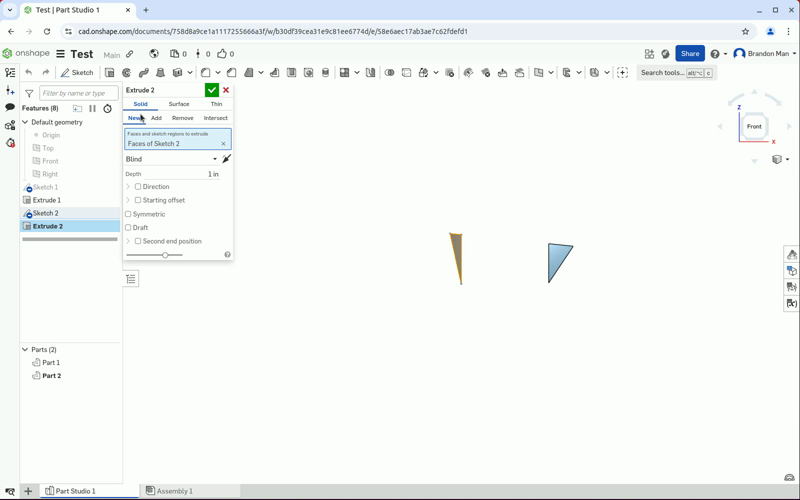
mouse_move(137, 120)
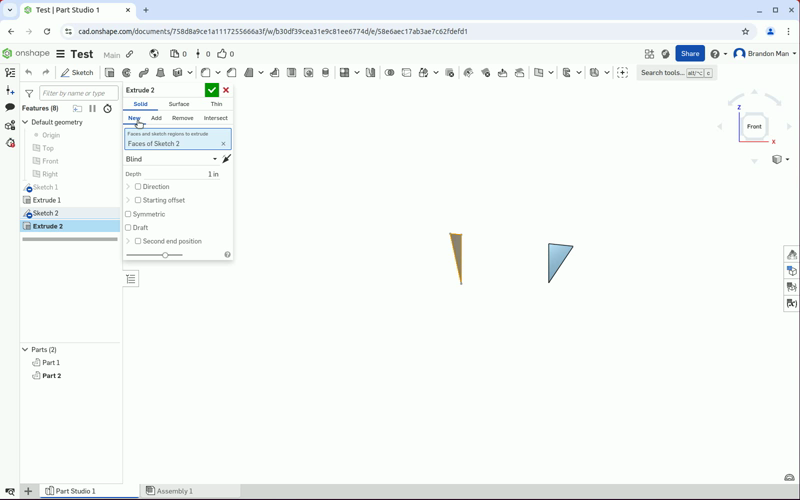
click(137, 120)
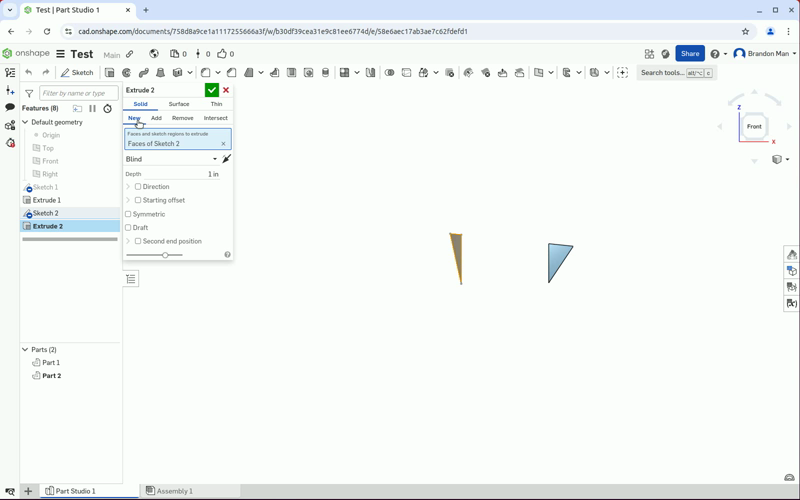
key(tab, 4)
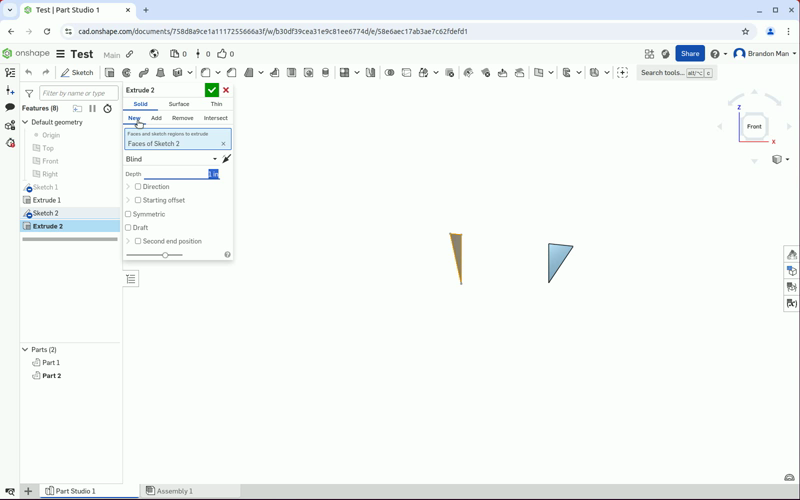
text(0.241)
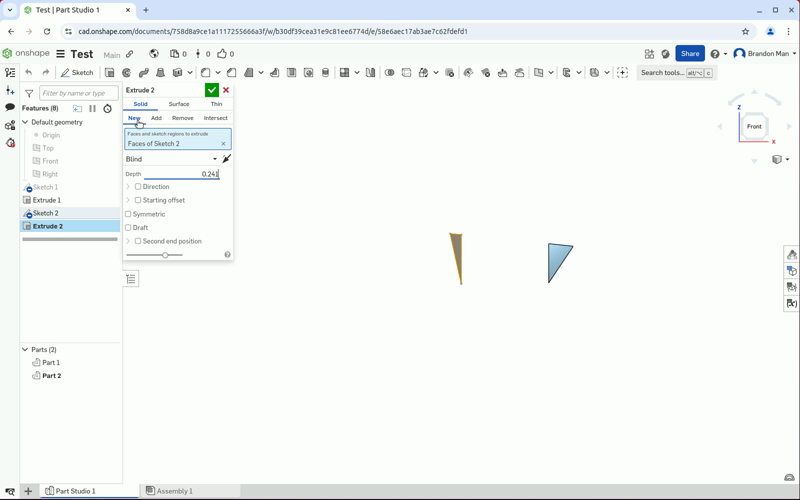
key(enter)
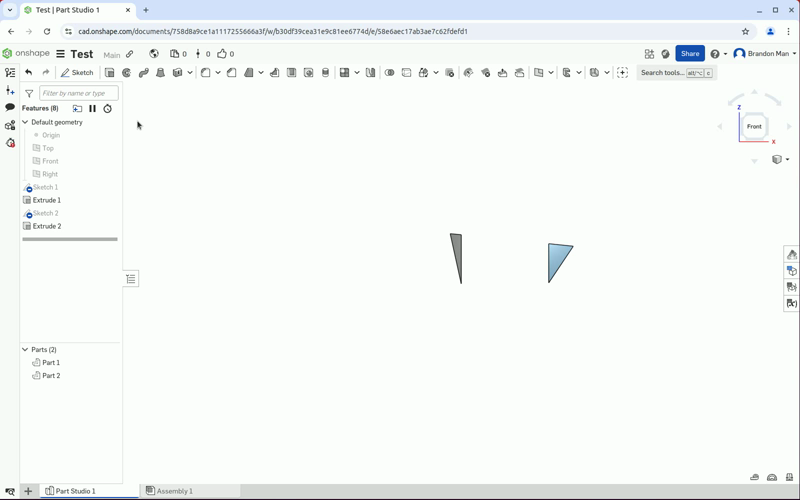
key(shift+h)
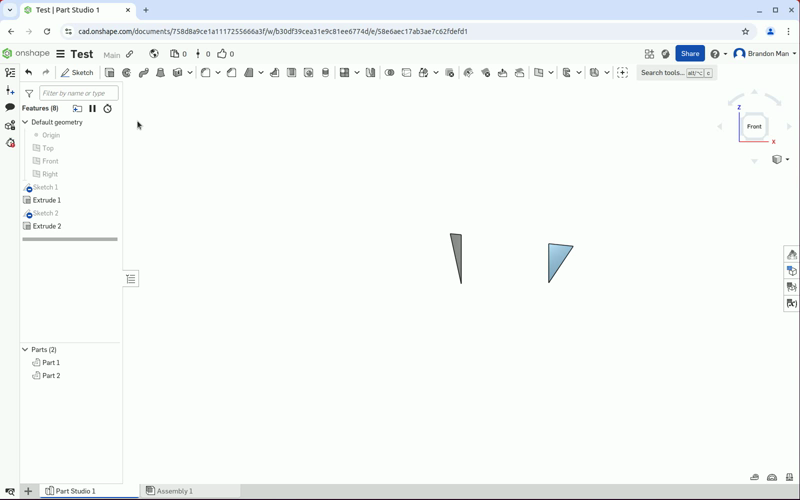
key(shift+h)
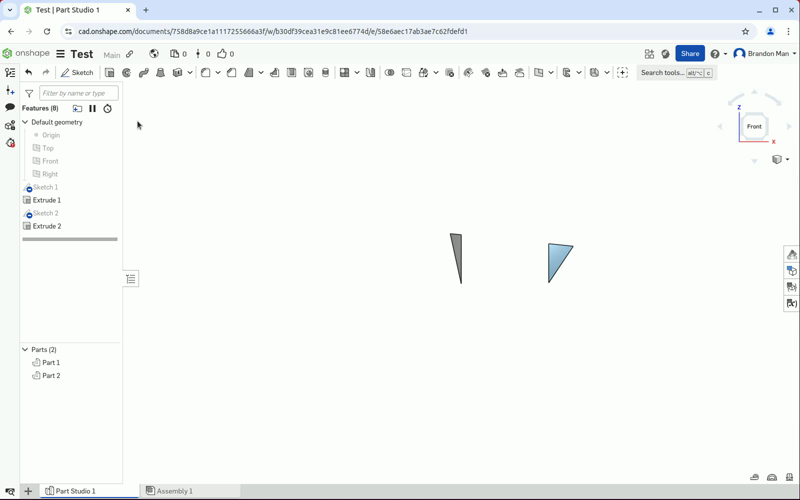
mouse_move(73, 189)
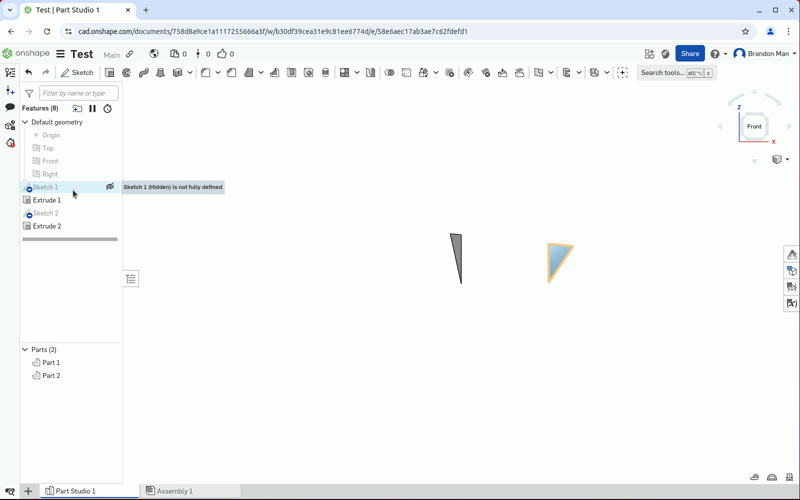
click(73, 189)
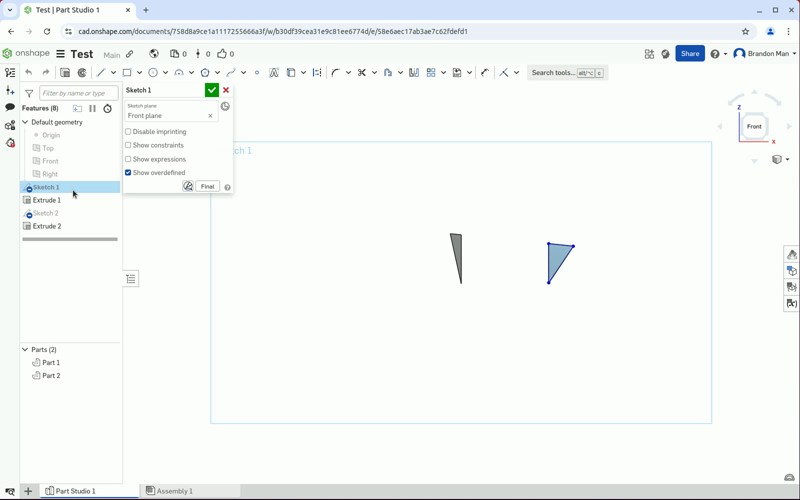
mouse_move(229, 92)
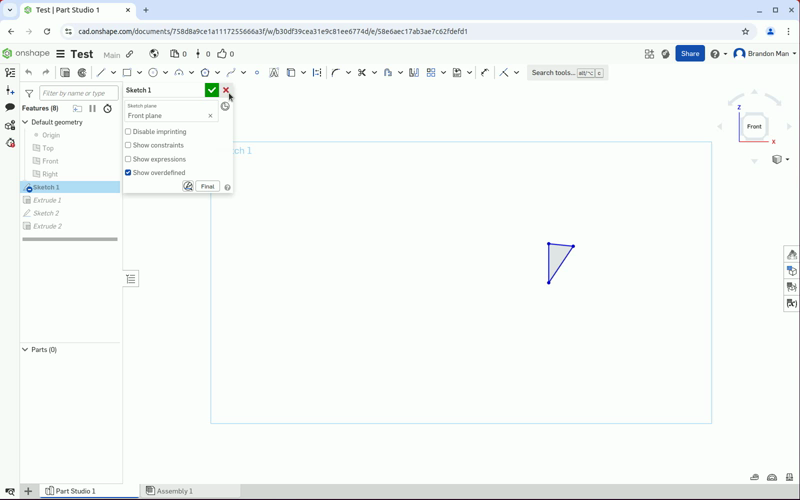
click(229, 92)
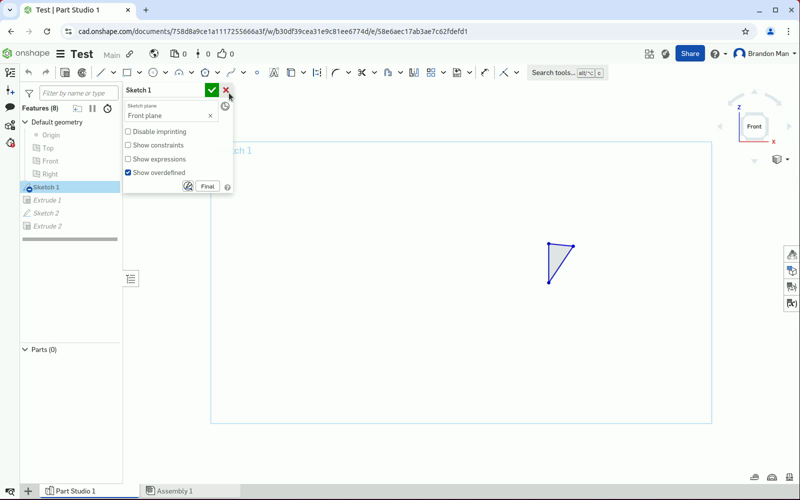
key(shift+s)
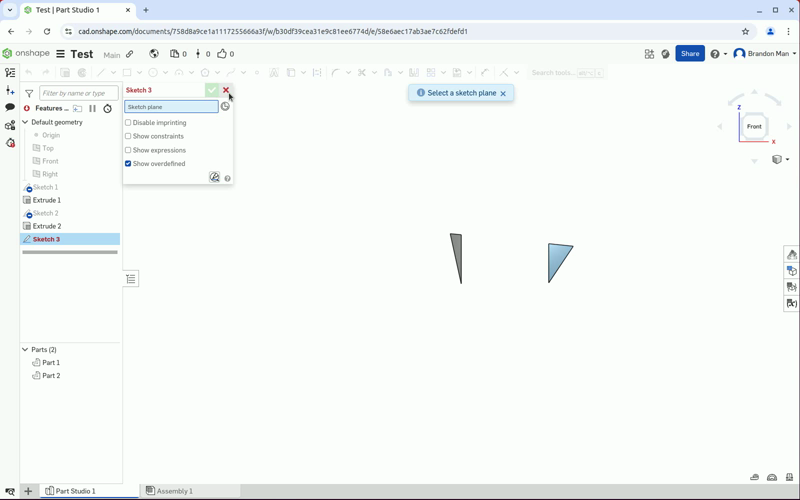
mouse_move(73, 163)
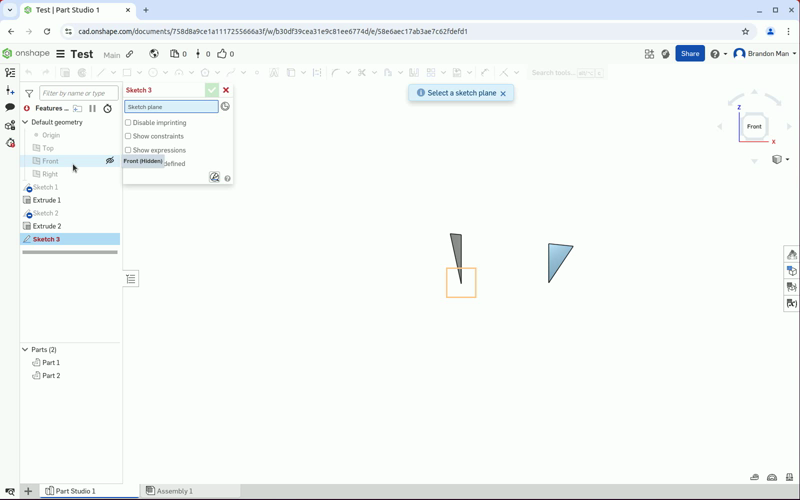
click(73, 163)
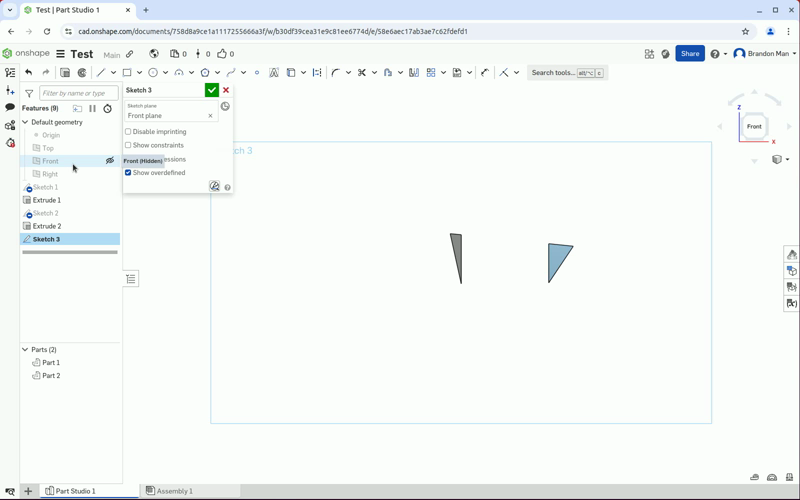
mouse_move(73, 352)
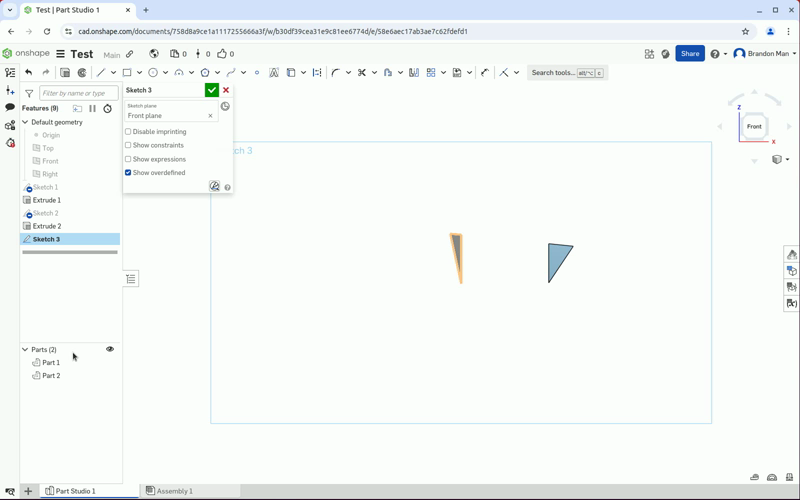
key(y)
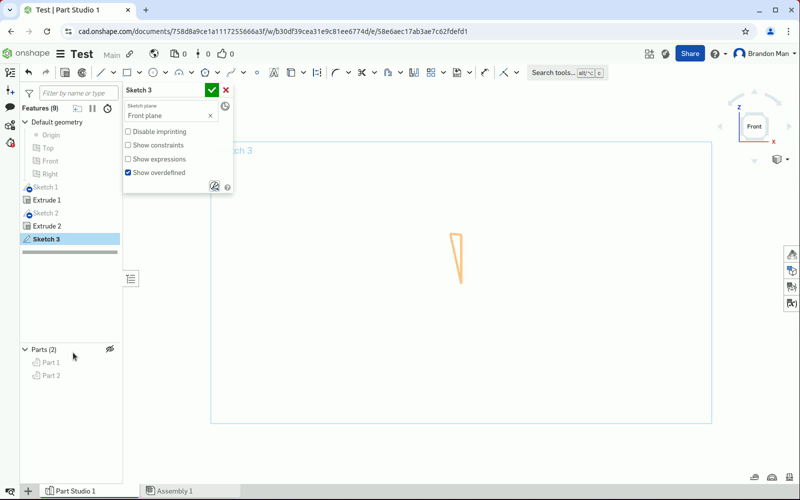
key(l)
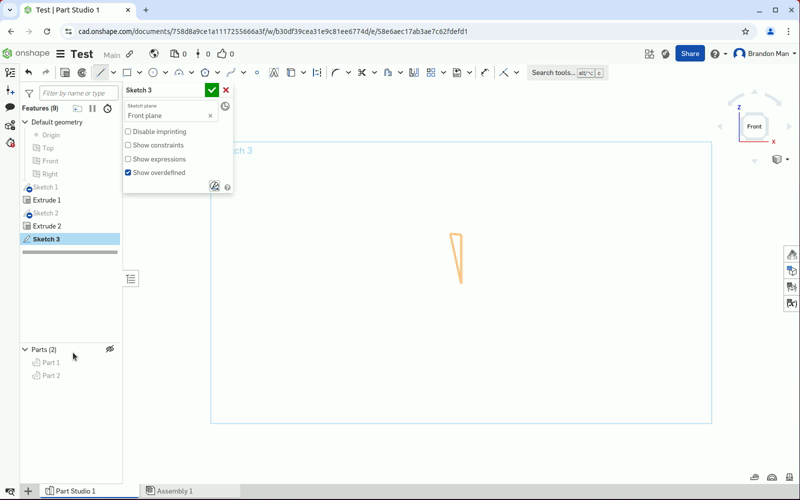
key_down(shift)
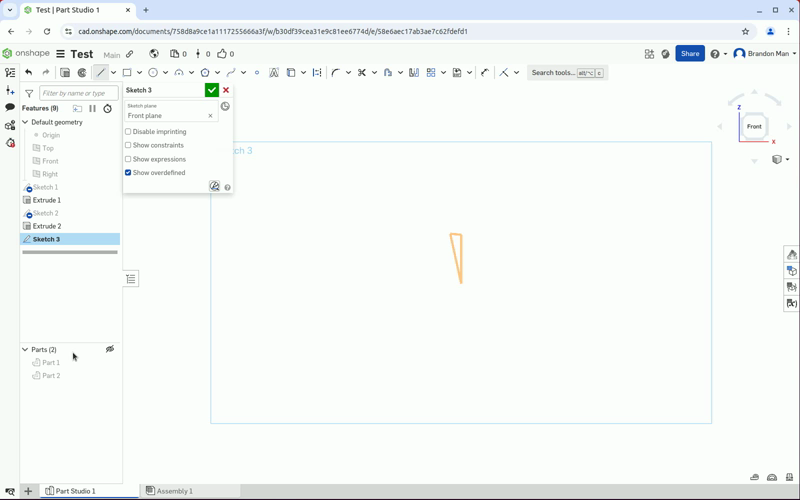
mouse_move(460, 282)
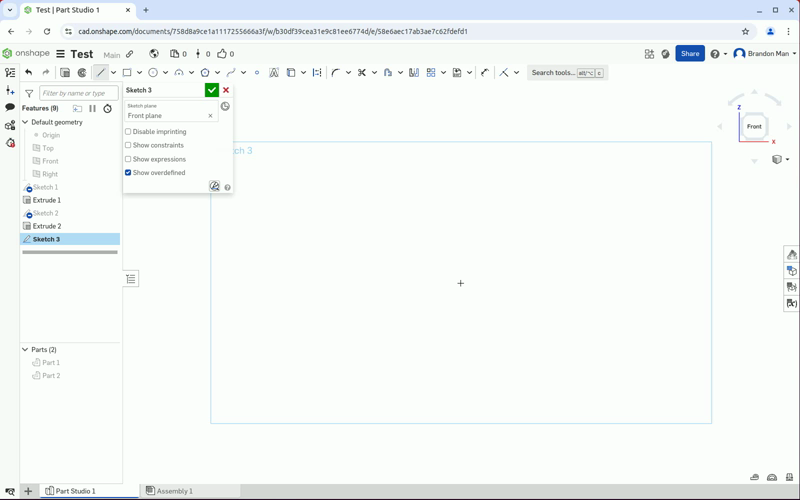
click(460, 282)
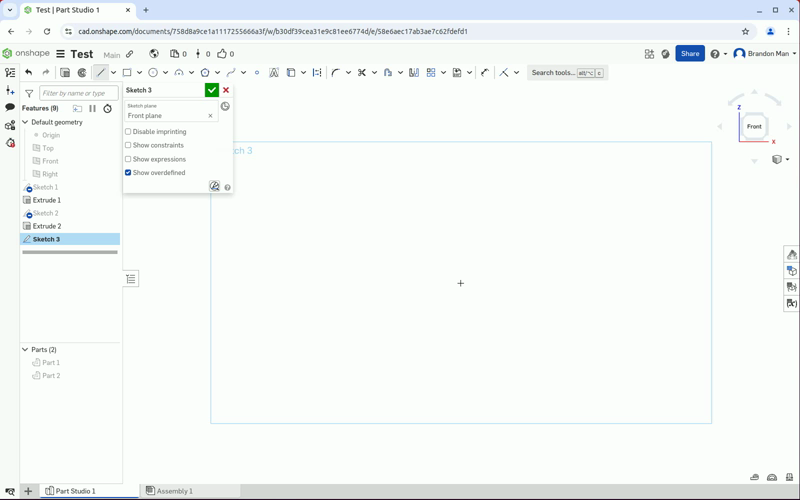
key_up(shift)
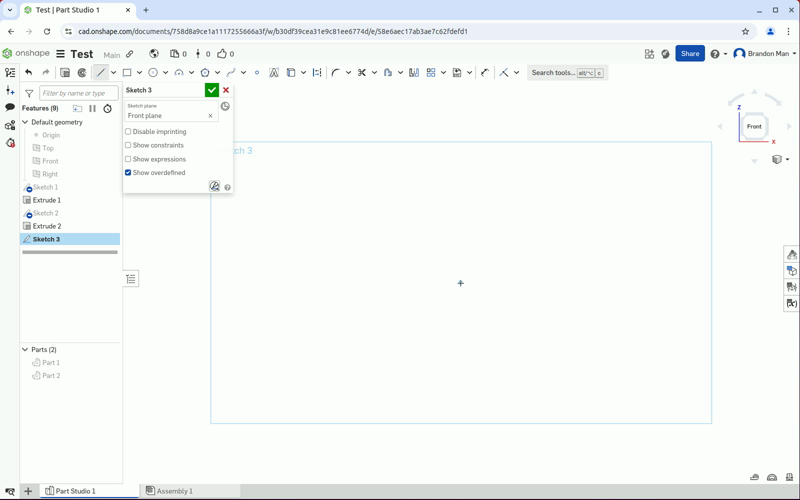
key_down(shift)
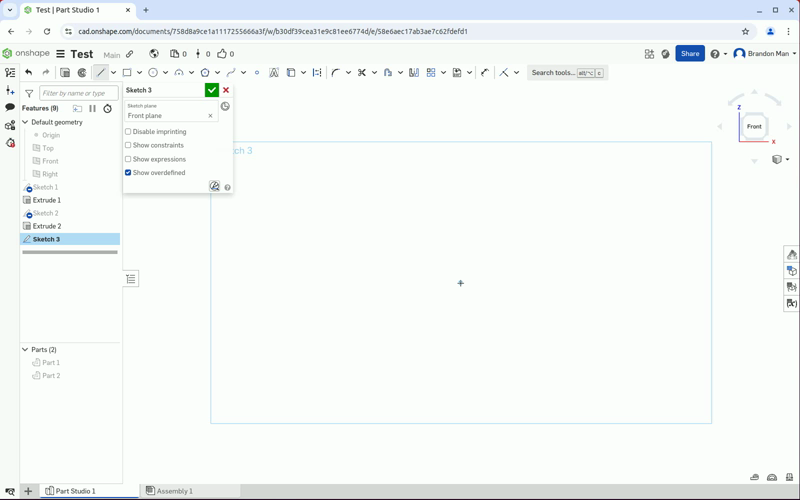
mouse_move(549, 282)
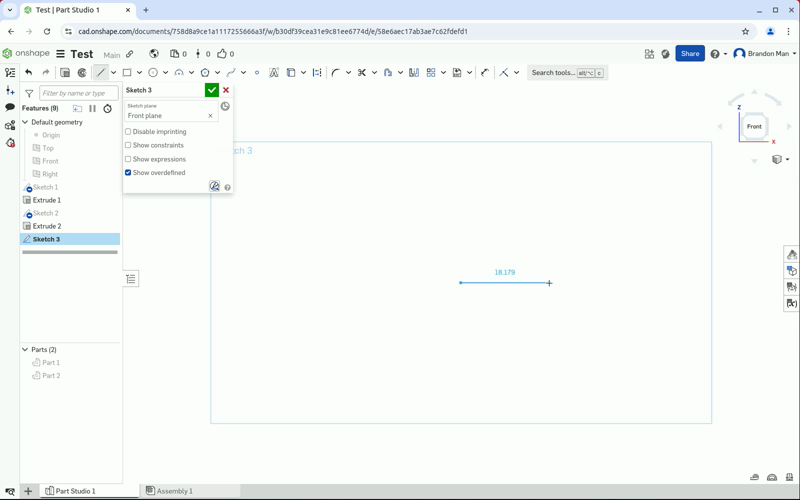
click(549, 282)
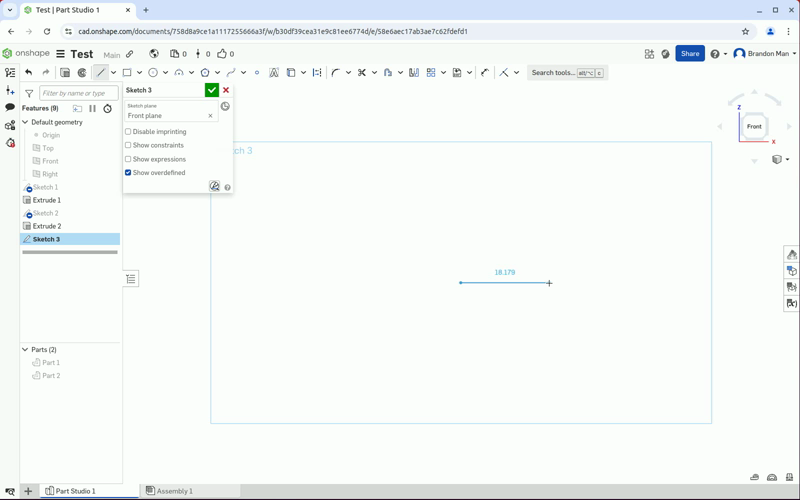
key_up(shift)
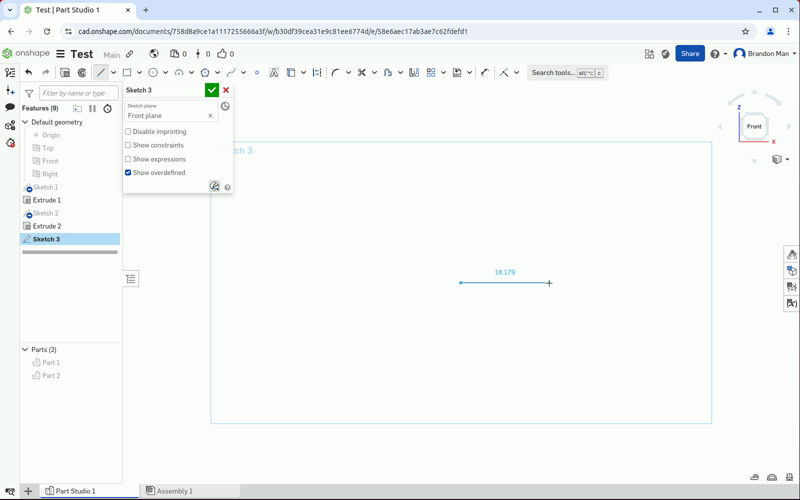
key_down(shift)
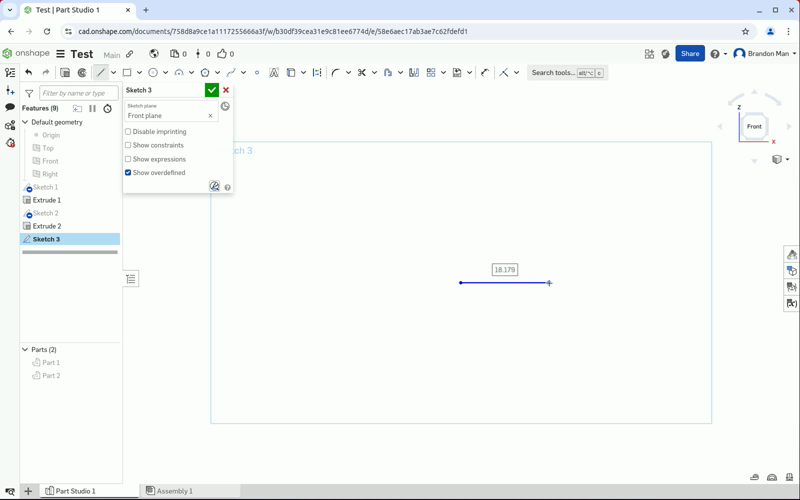
mouse_move(579, 282)
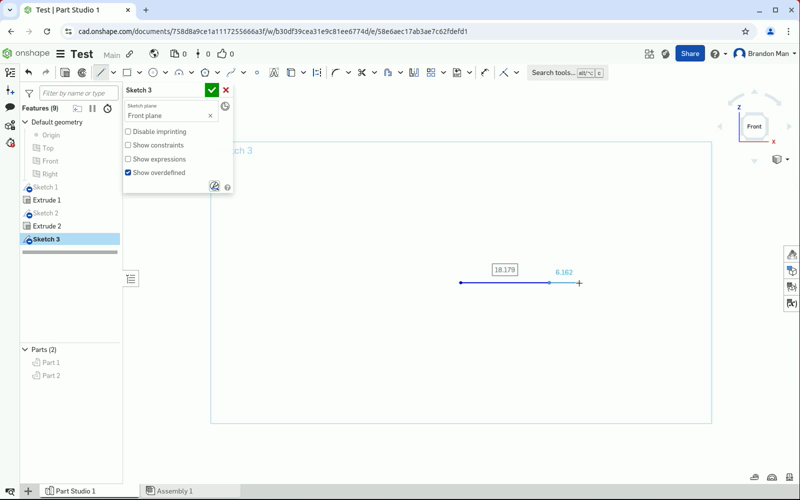
mouse_move(549, 243)
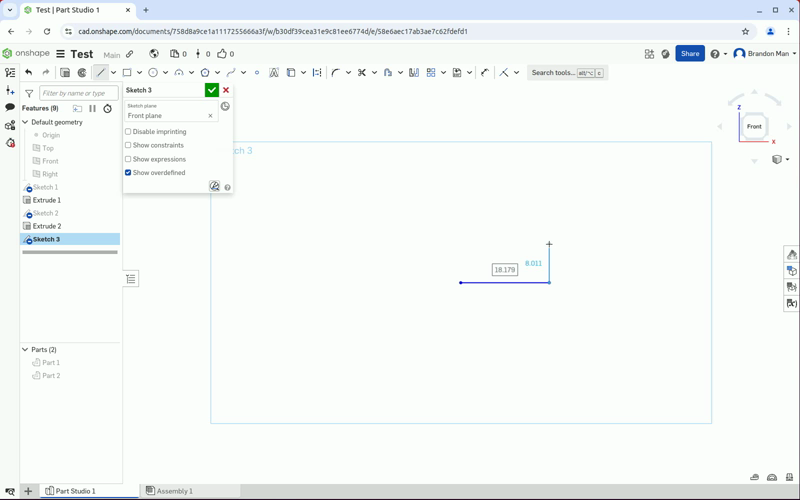
click(549, 243)
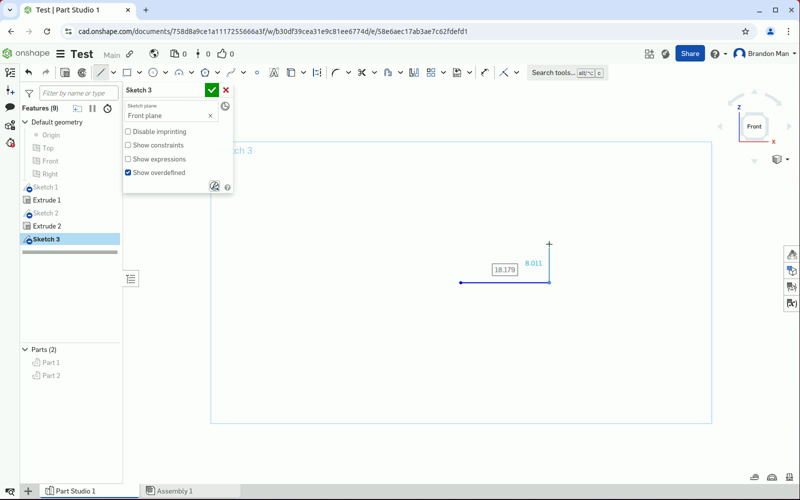
key_up(shift)
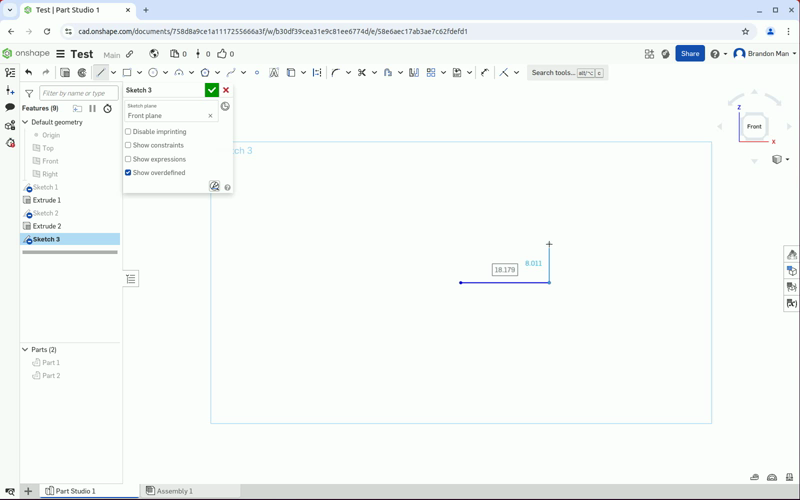
key_down(shift)
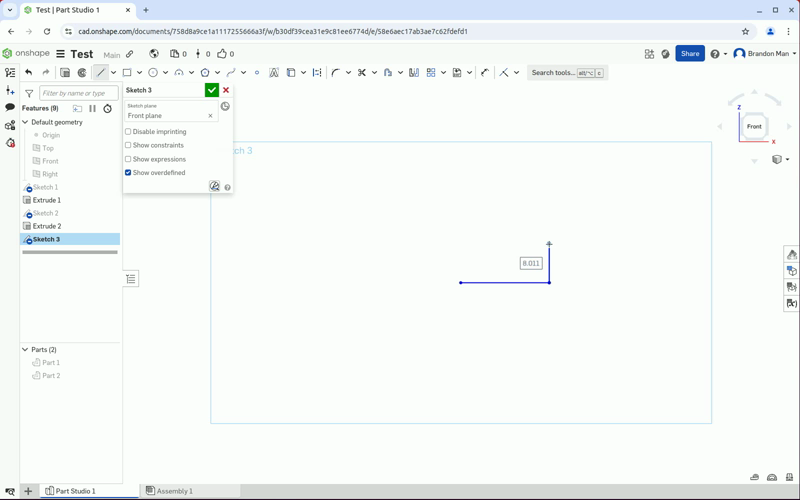
mouse_move(460, 235)
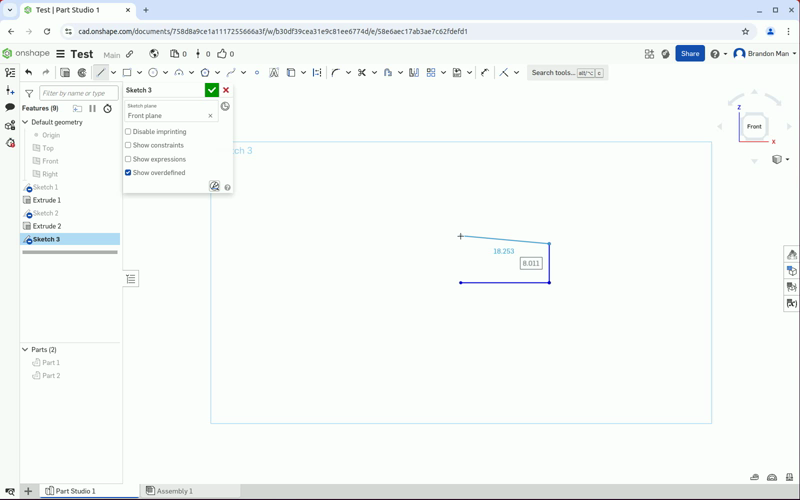
click(460, 235)
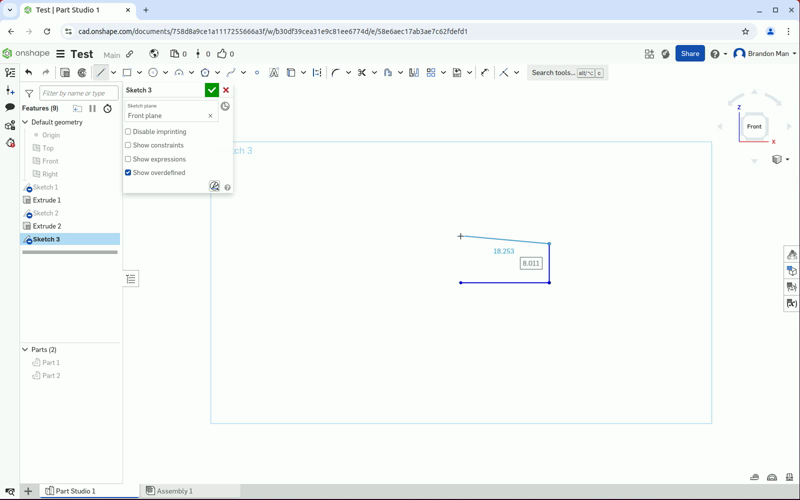
key_up(shift)
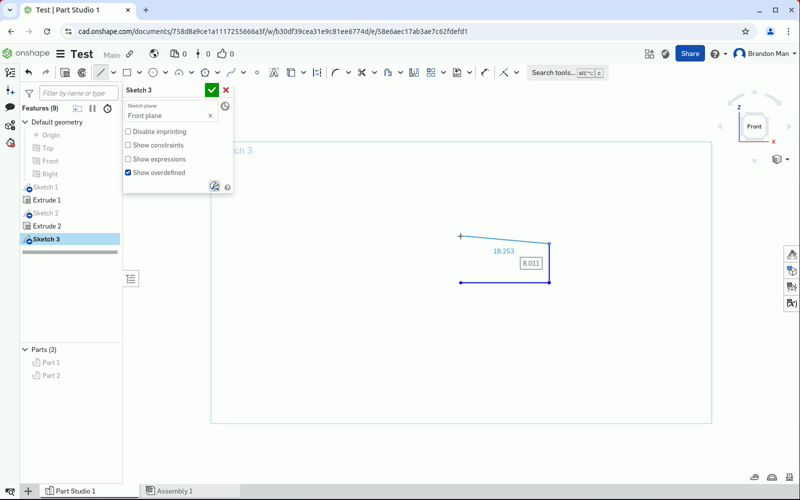
mouse_move(490, 235)
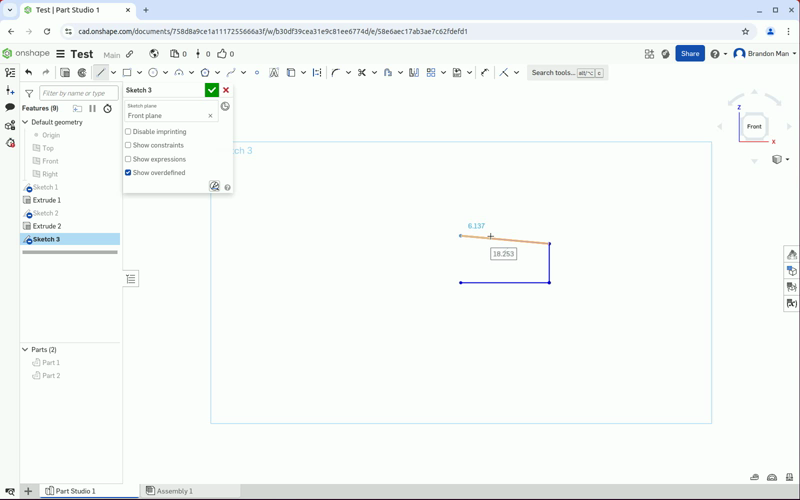
key_down(shift)
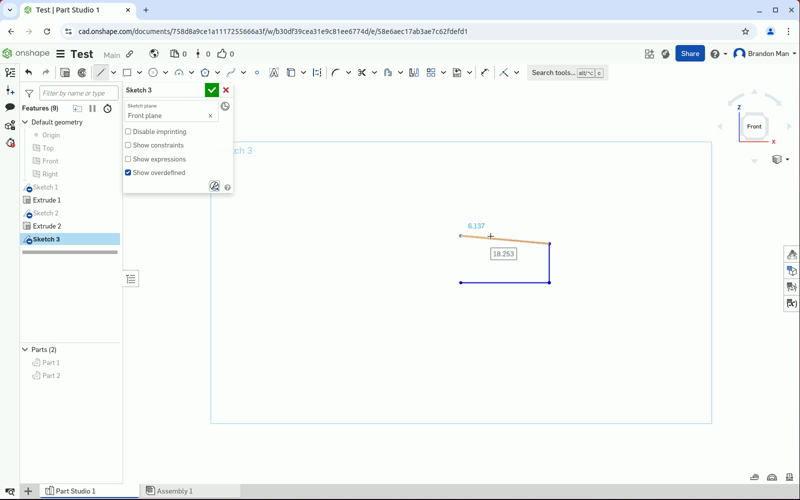
mouse_move(460, 282)
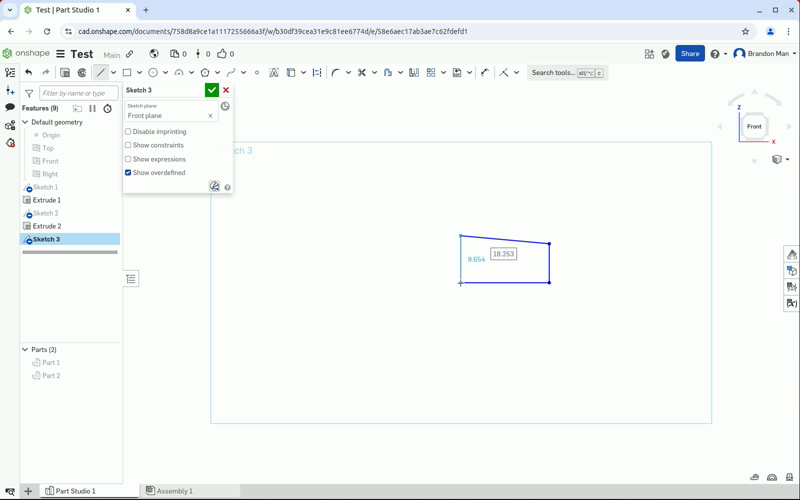
key_up(shift)
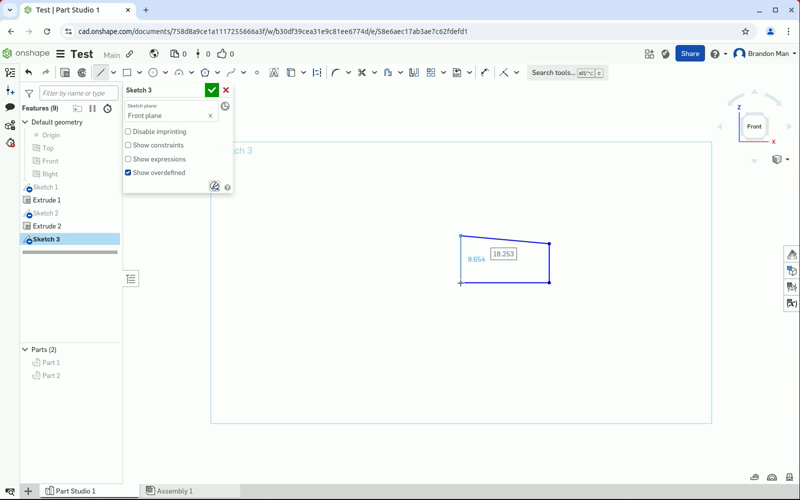
click(460, 282)
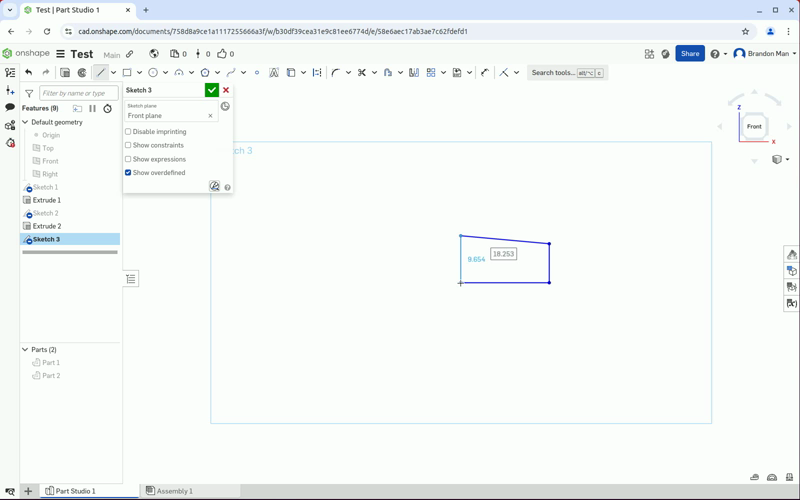
key(esc)
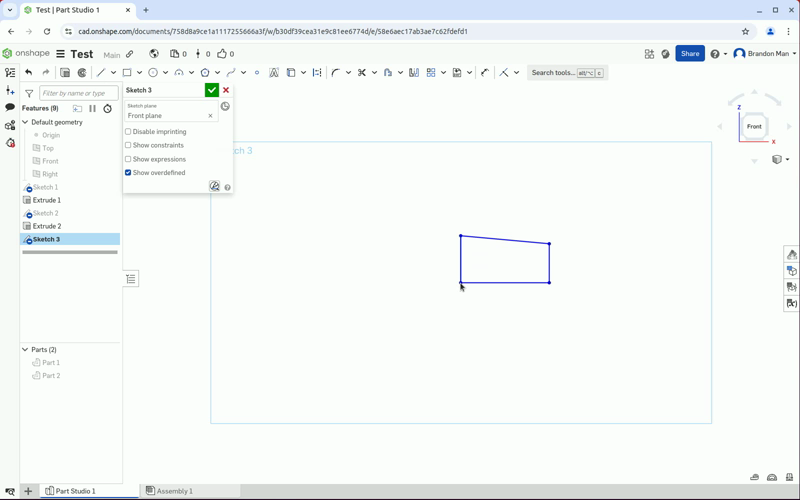
mouse_move(541, 275)
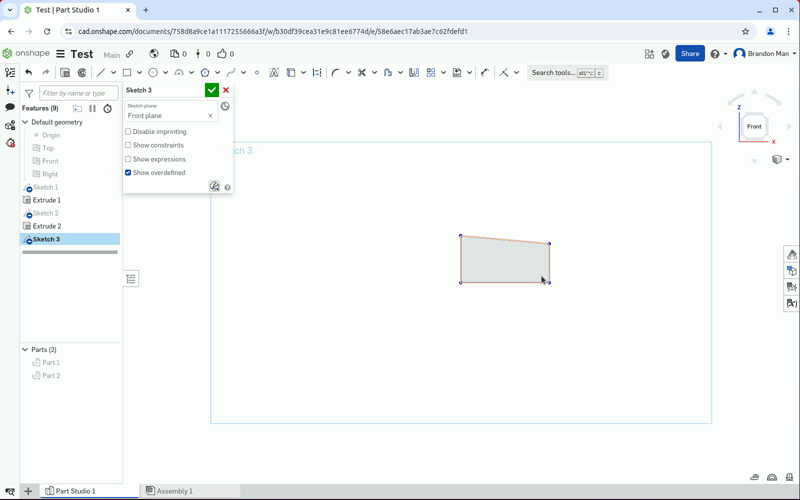
click(541, 275)
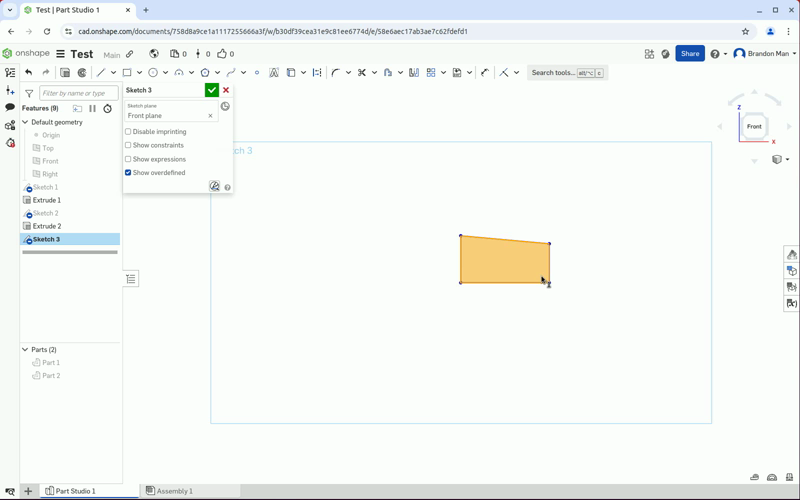
mouse_move(73, 352)
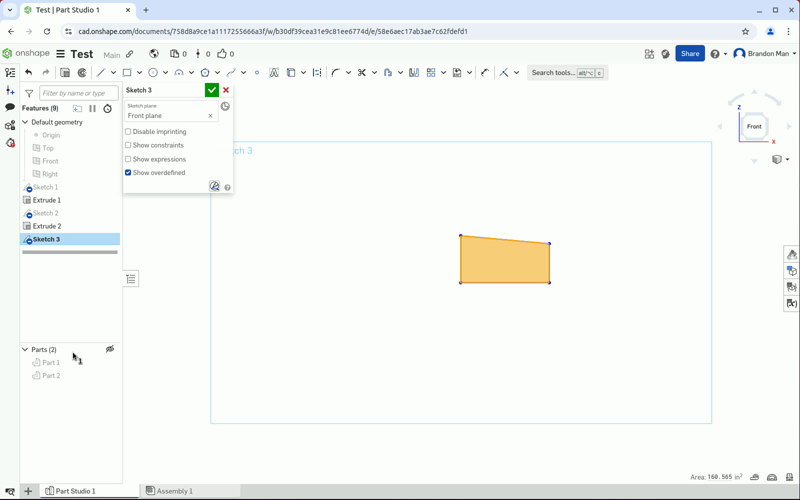
key(shift+y)
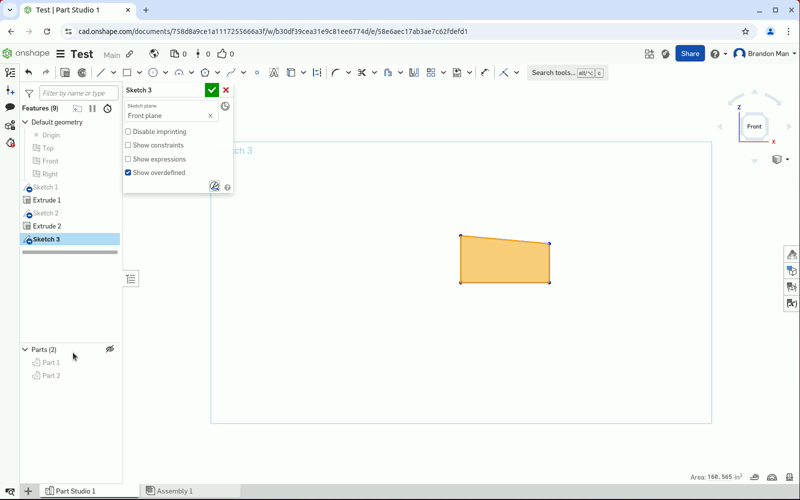
key(shift+e)
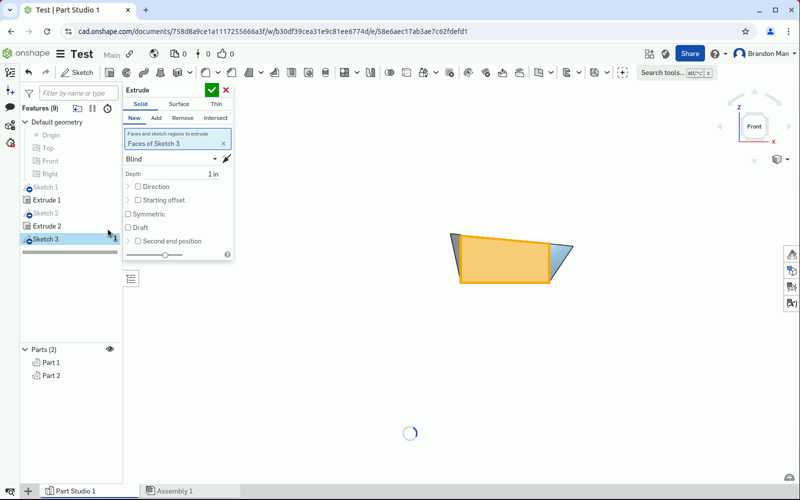
mouse_move(143, 106)
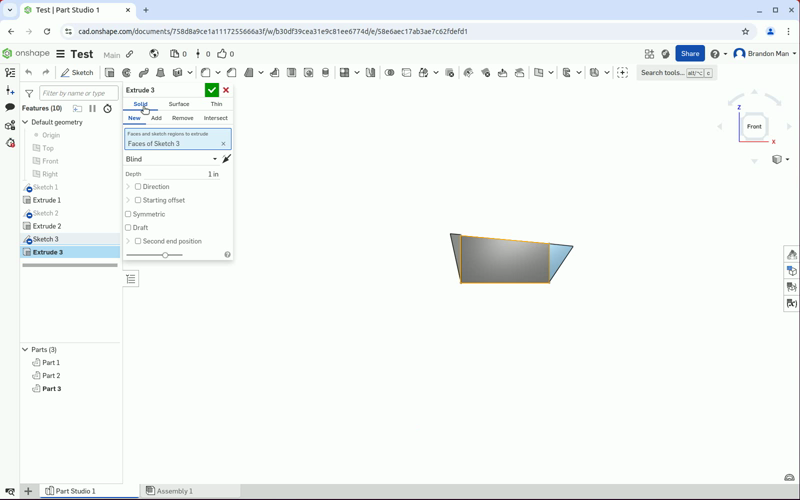
click(143, 106)
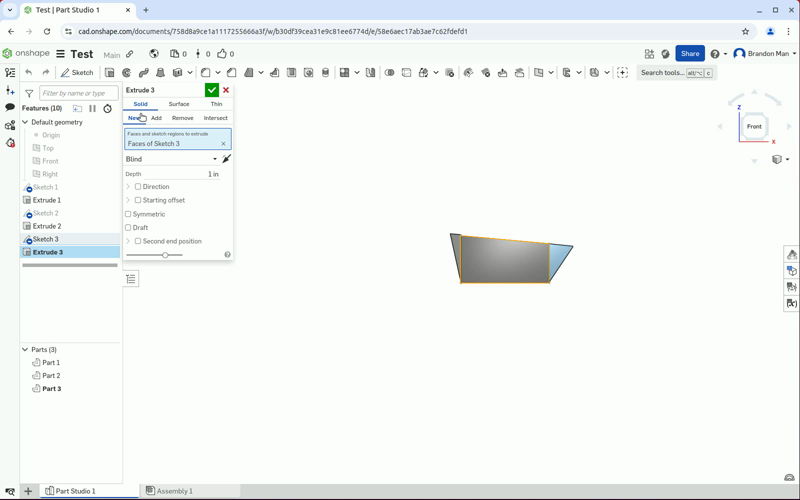
mouse_move(137, 120)
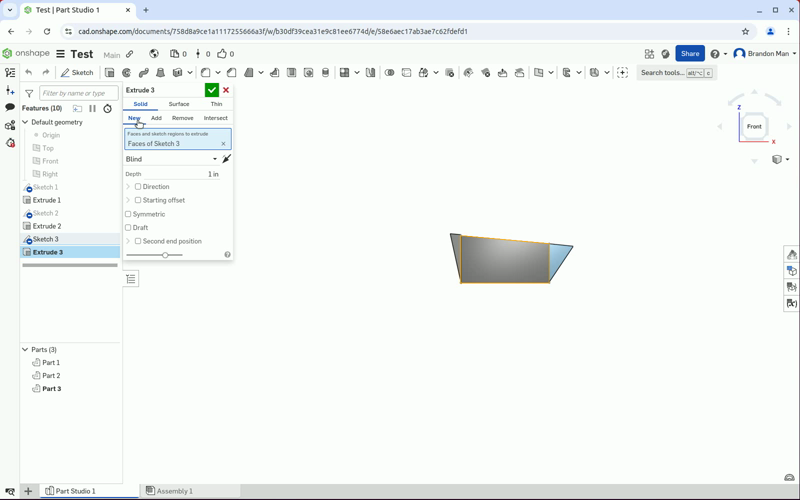
click(137, 120)
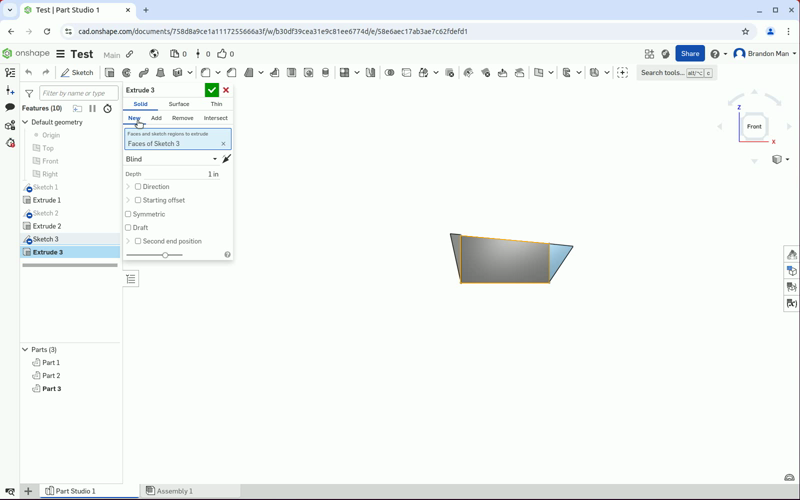
key(tab, 4)
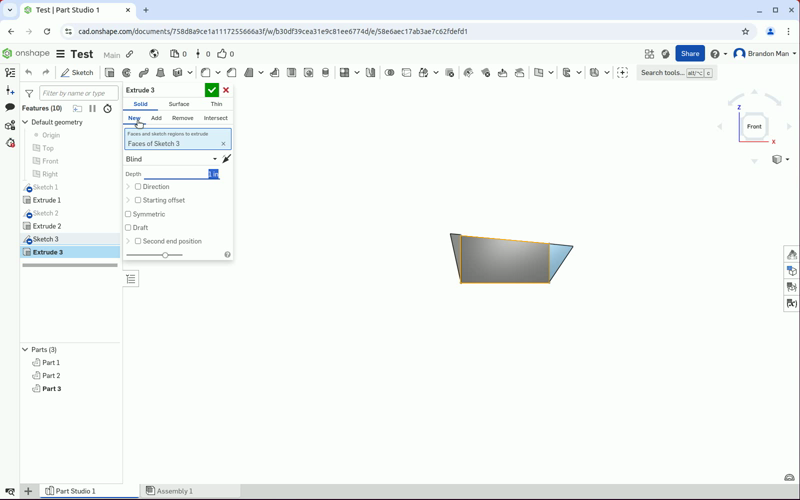
text(0.241)
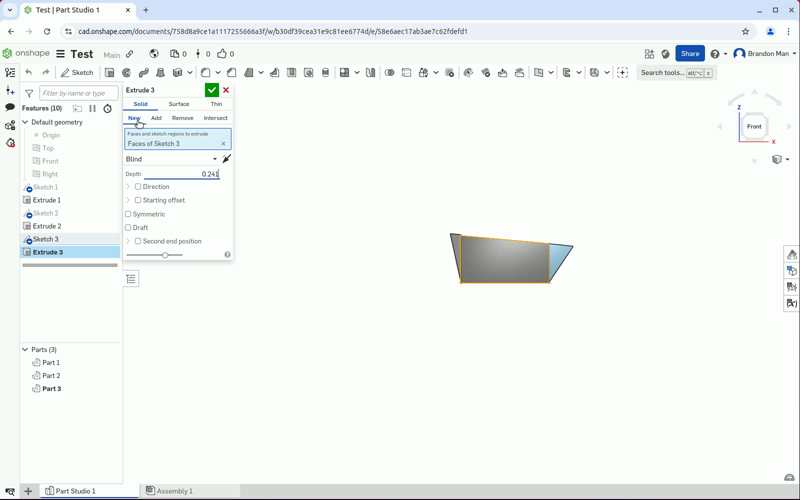
key(enter)
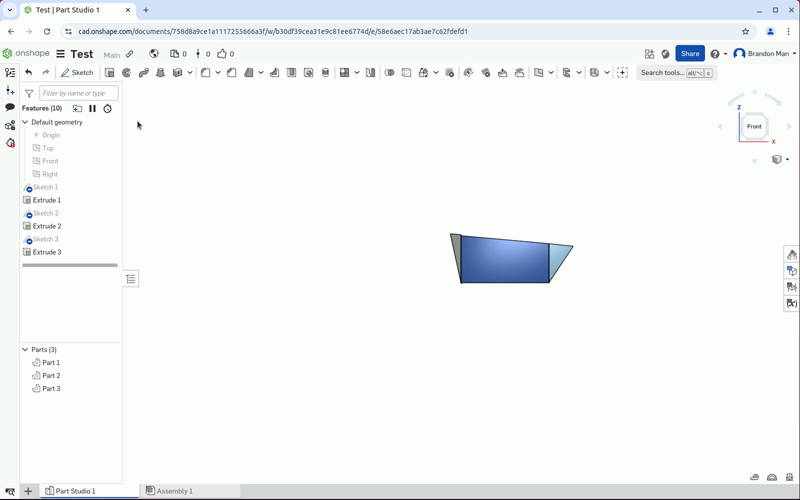
key(shift+h)
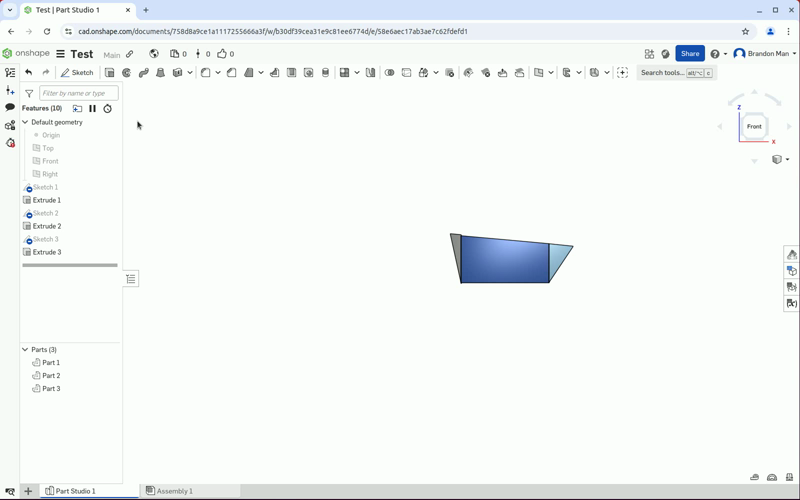
key(shift+h)
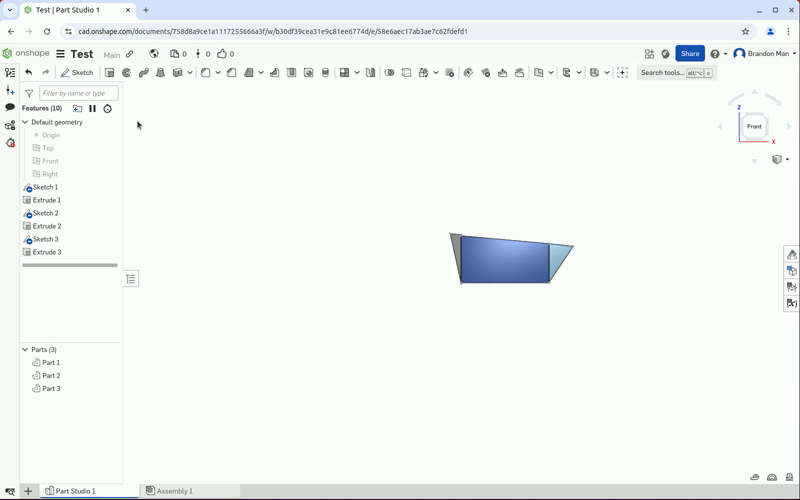
key(shift+7)
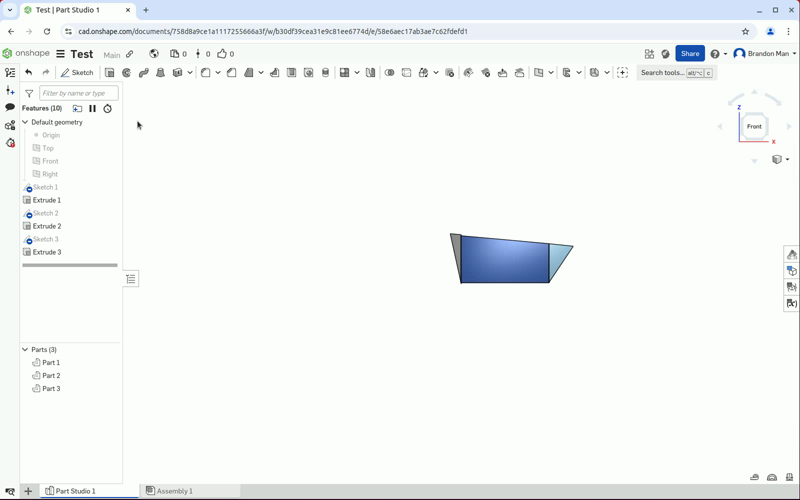
key(left, 2)
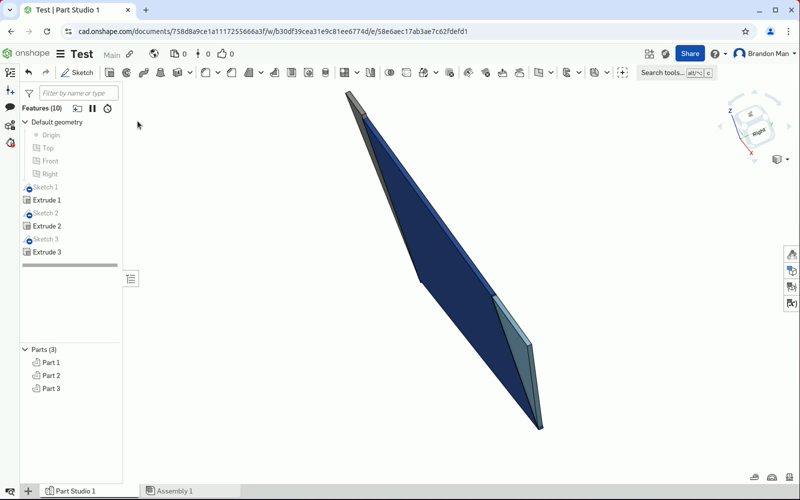
key(down, 2)
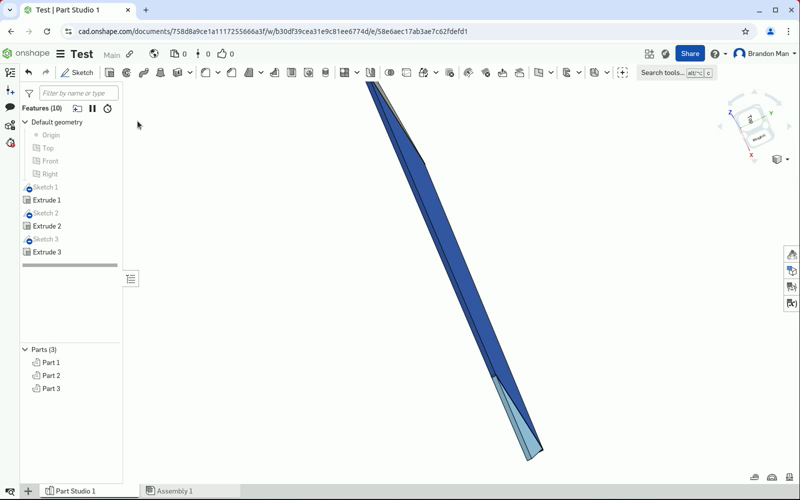
key(up, 2)
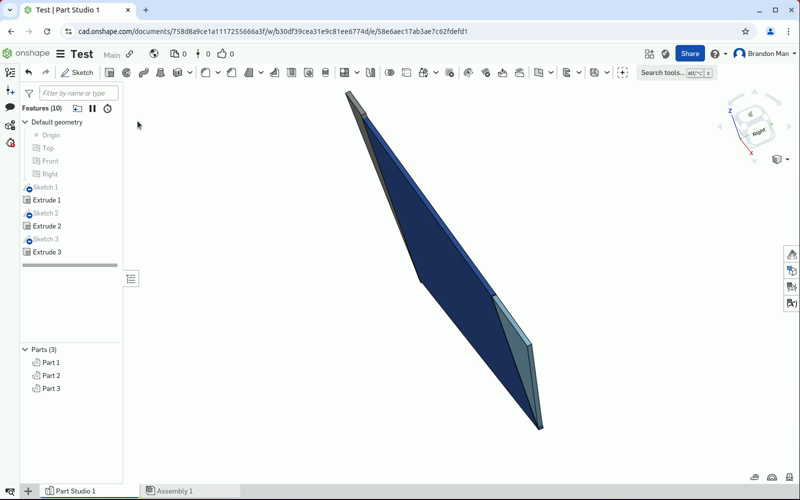
key(right, 2)
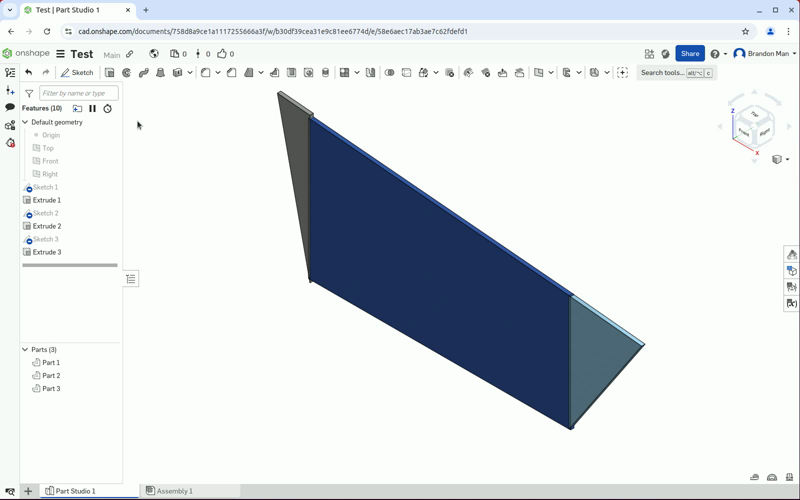
mouse_move(73, 189)
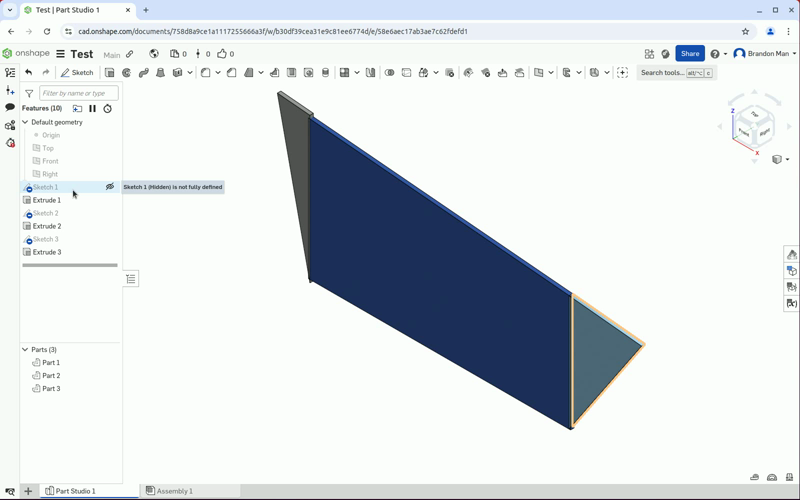
click(73, 189)